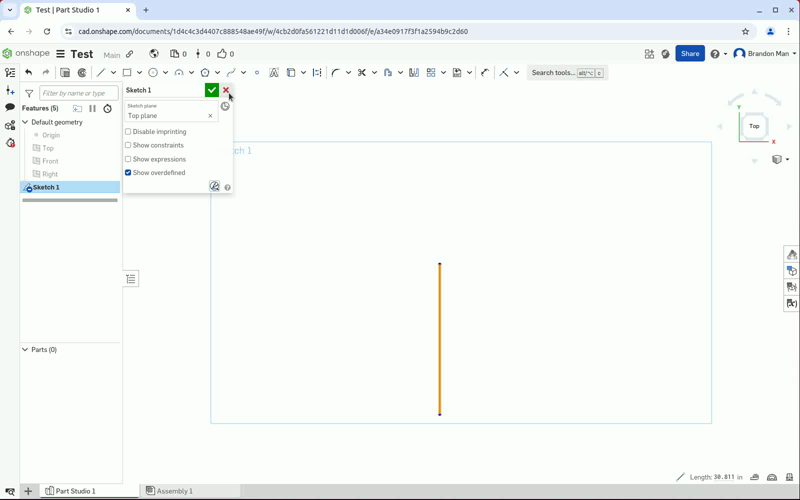
key(shift+h)
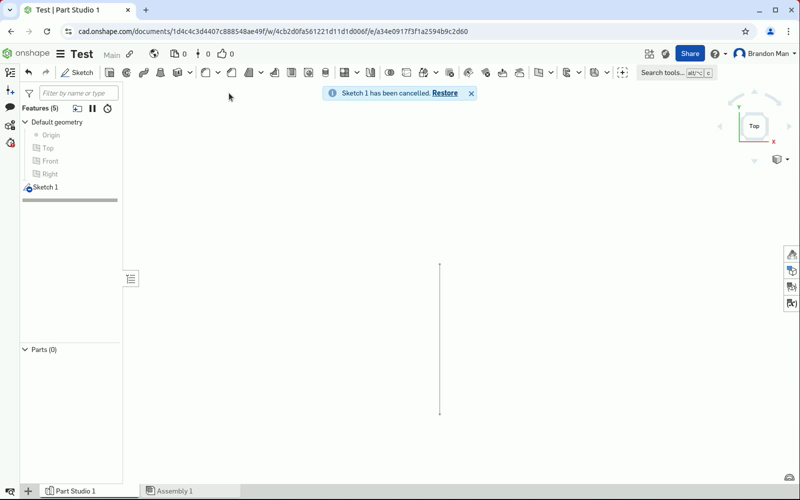
mouse_move(73, 352)
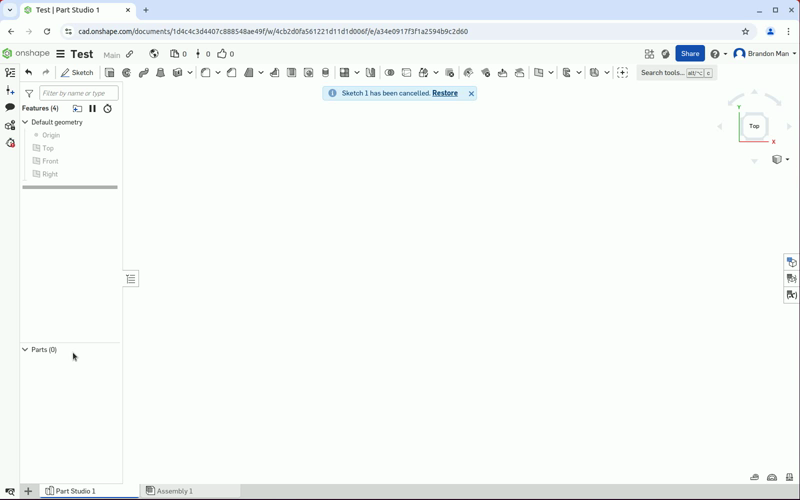
key(y)
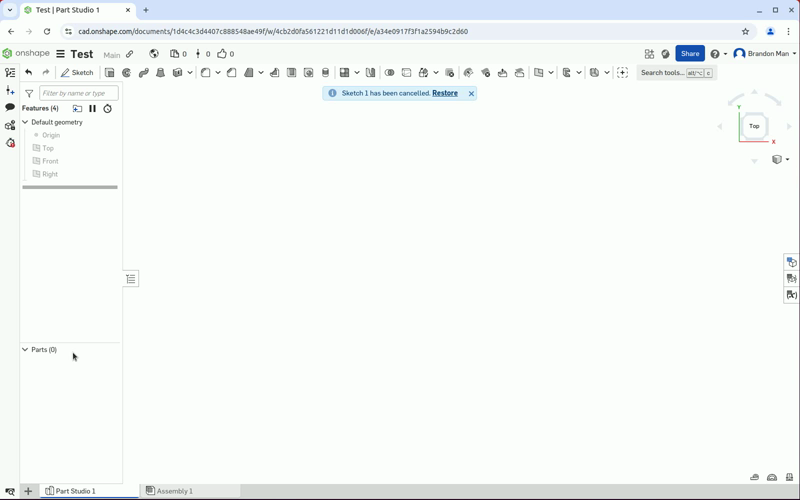
key(shift+p)
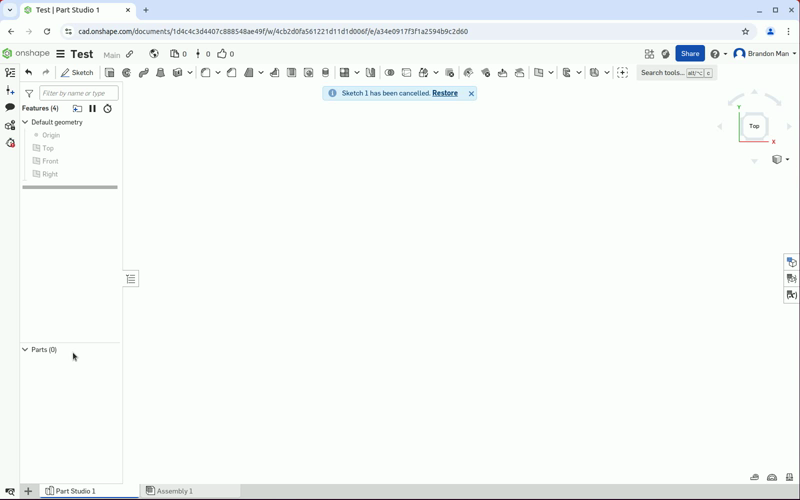
key(space)
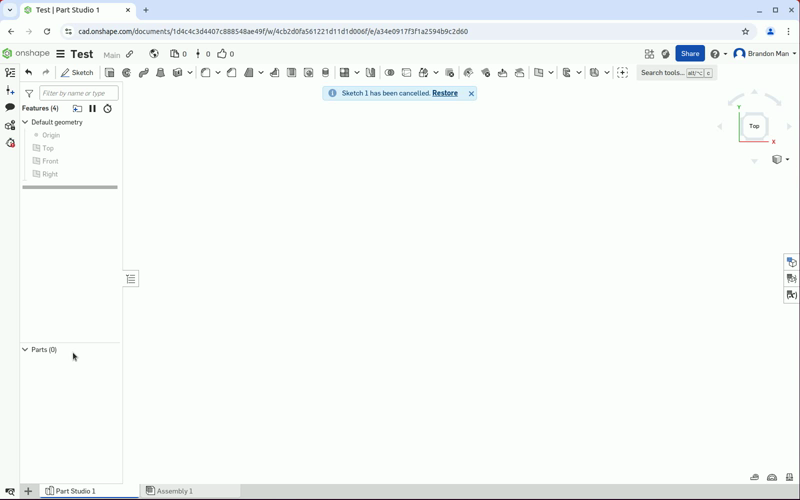
key_down(shift)
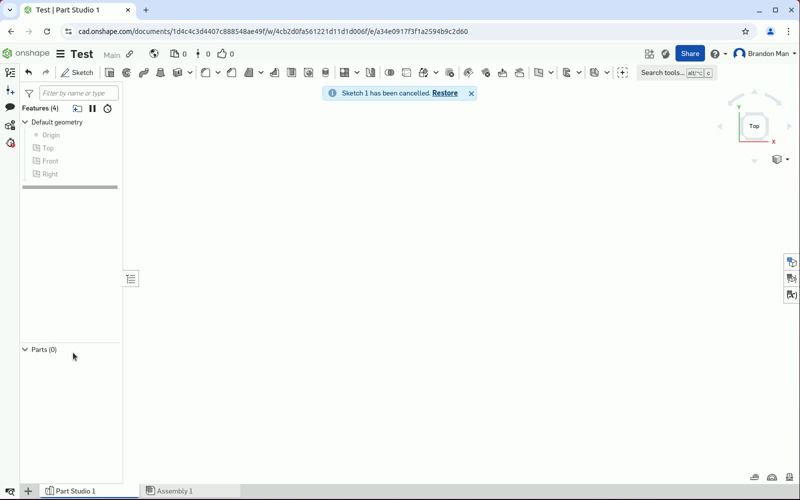
key(up)
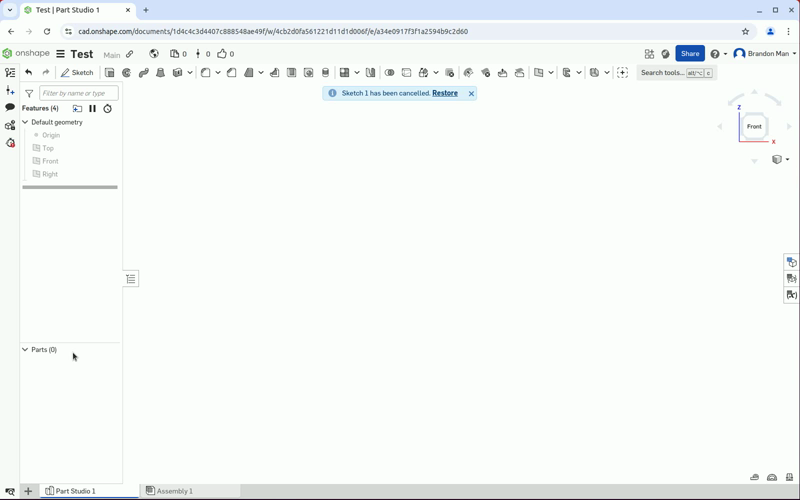
key_up(shift)
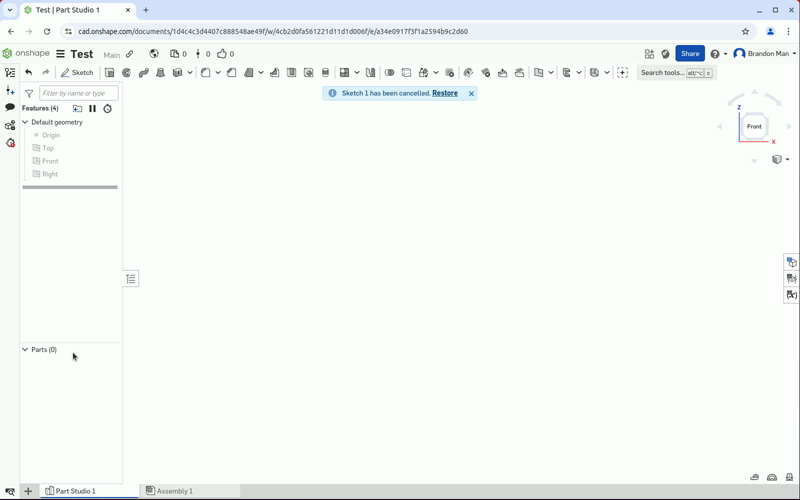
key(space)
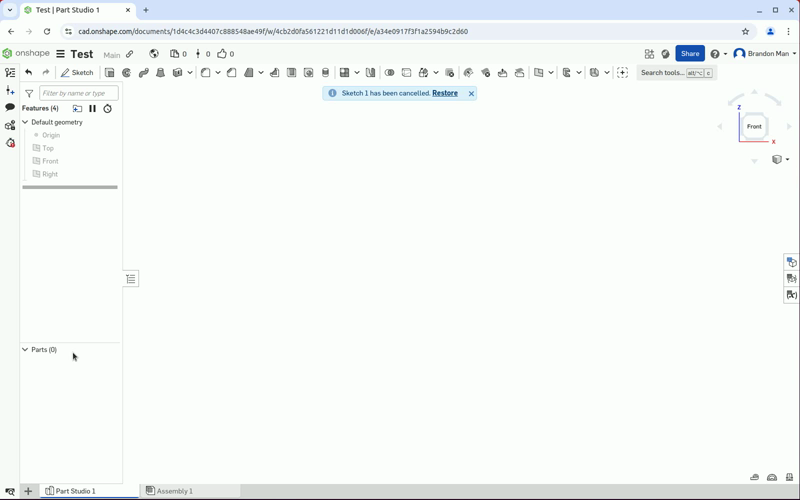
key_down(shift)
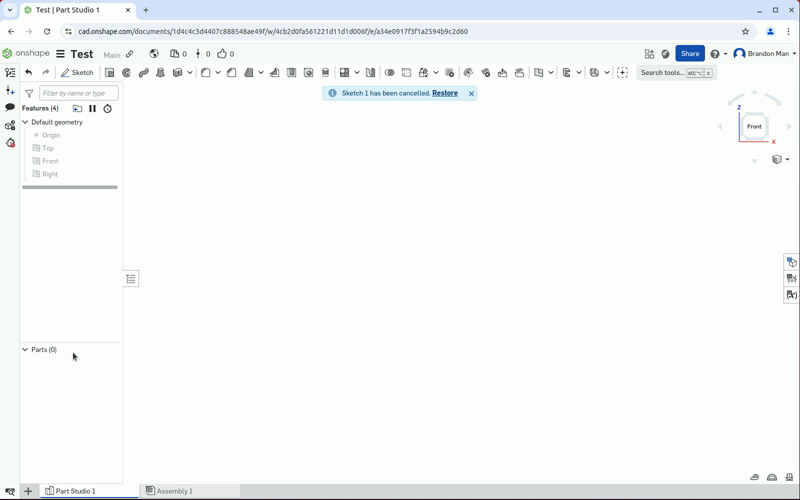
key(left)
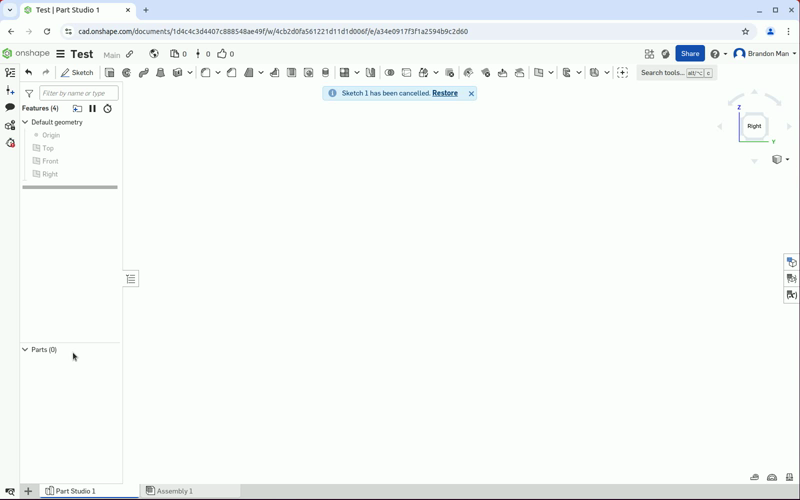
key_up(shift)
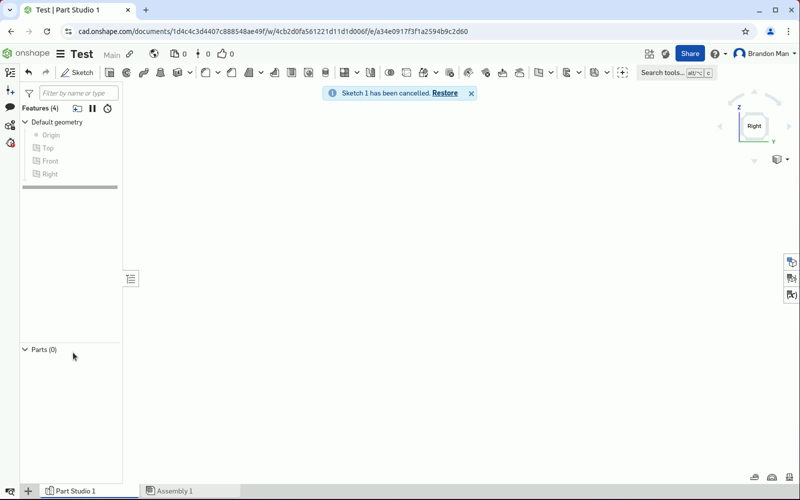
mouse_move(73, 352)
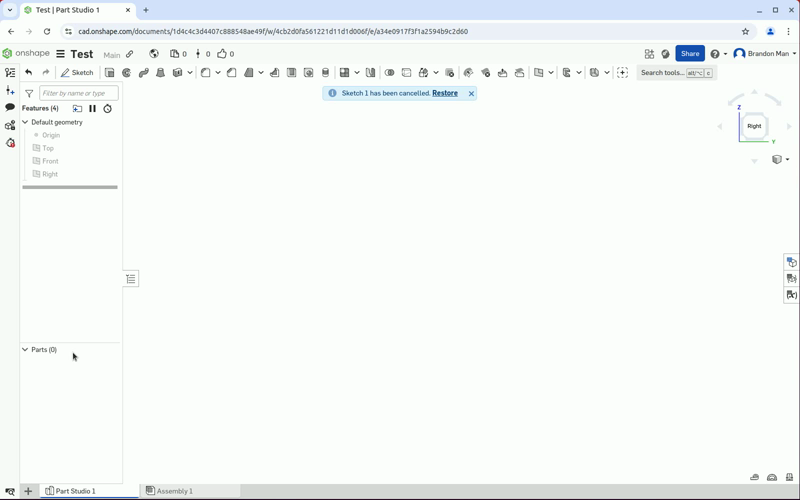
key(shift+y)
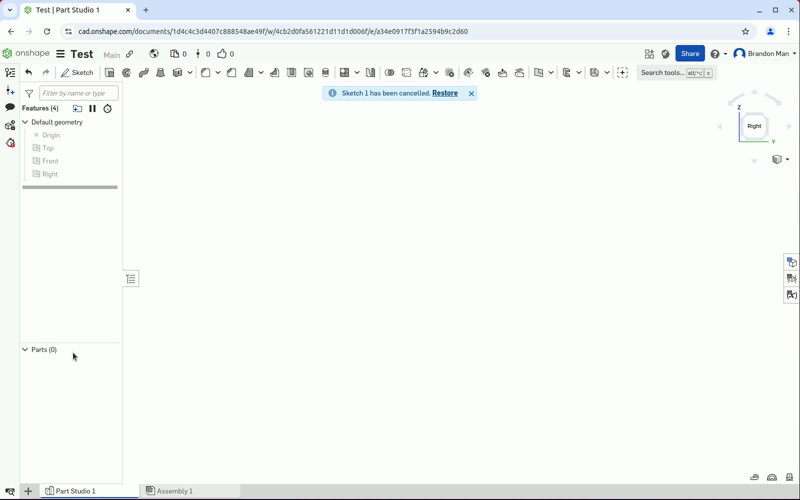
key(shift+s)
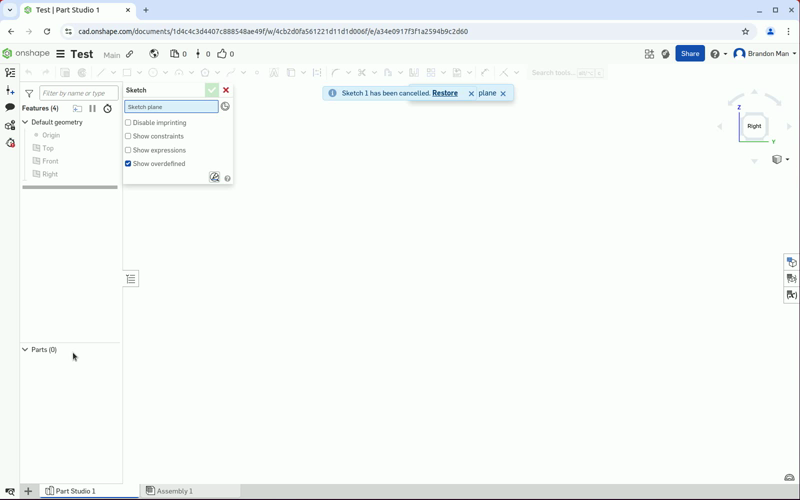
mouse_move(73, 176)
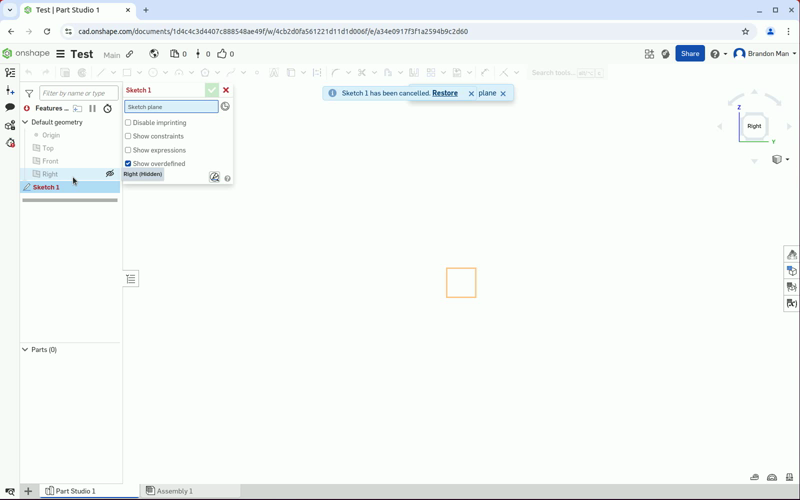
click(73, 176)
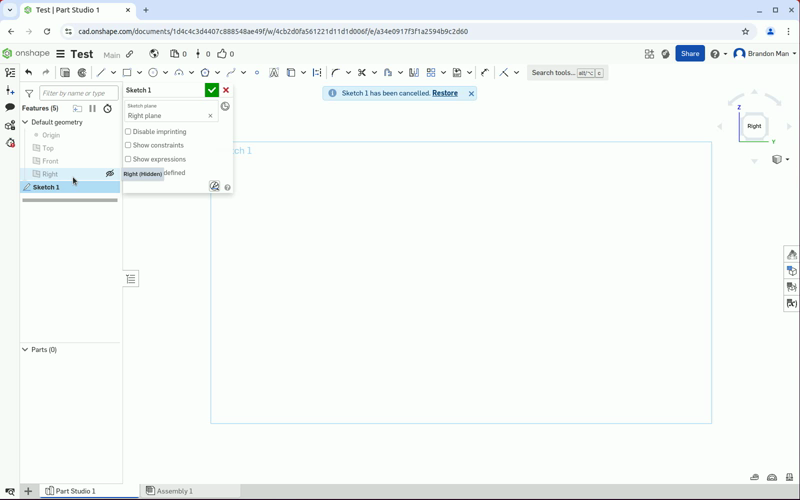
mouse_move(73, 352)
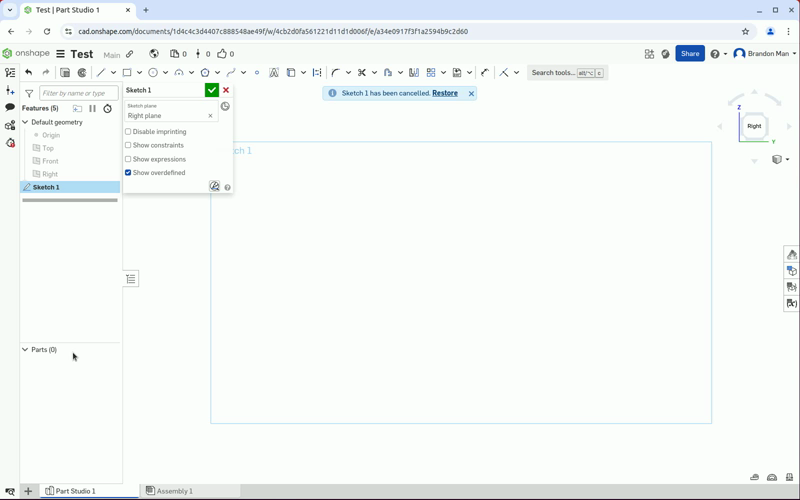
key(y)
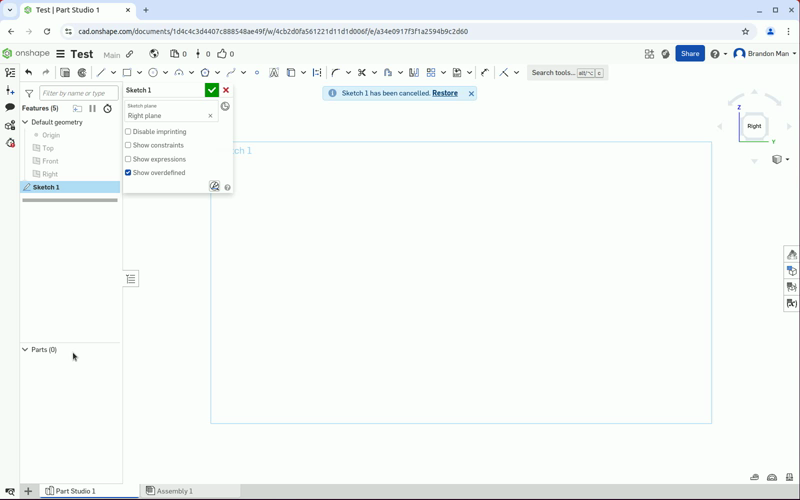
key(l)
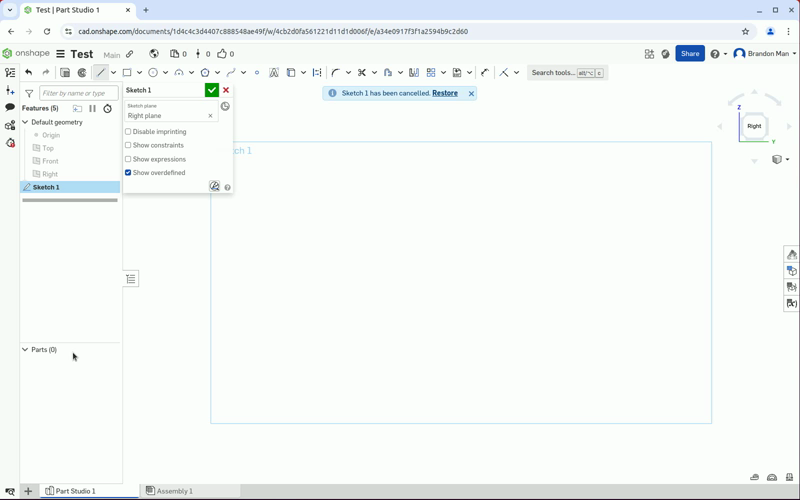
key_down(shift)
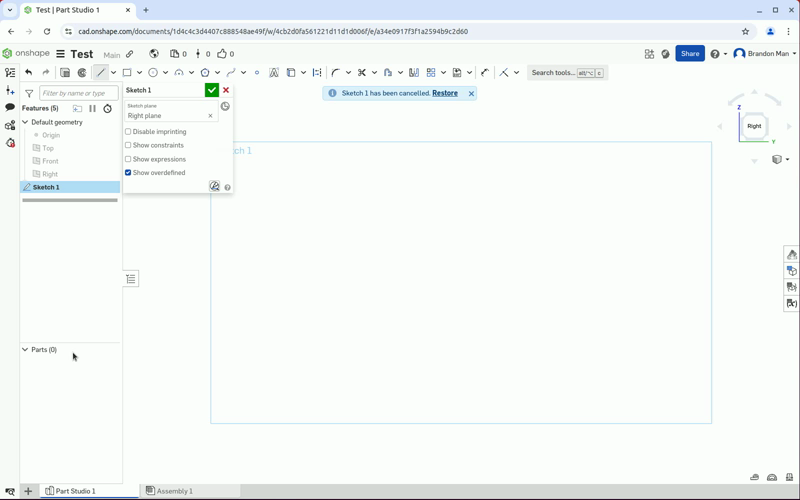
mouse_move(406, 395)
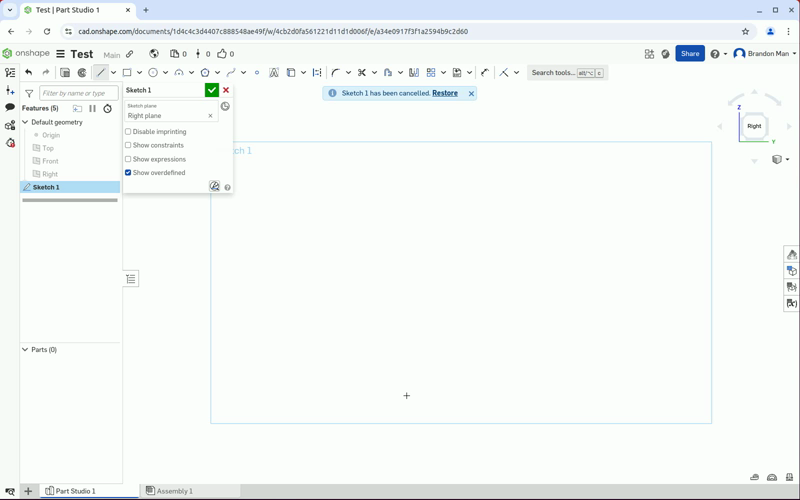
click(406, 395)
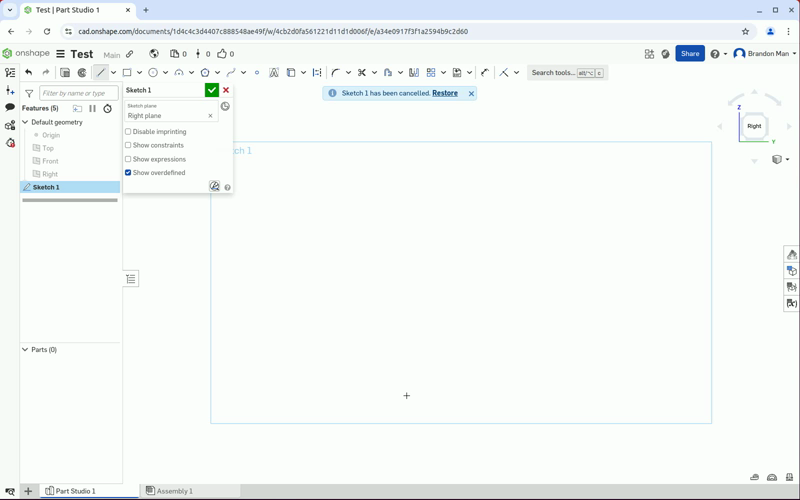
key_up(shift)
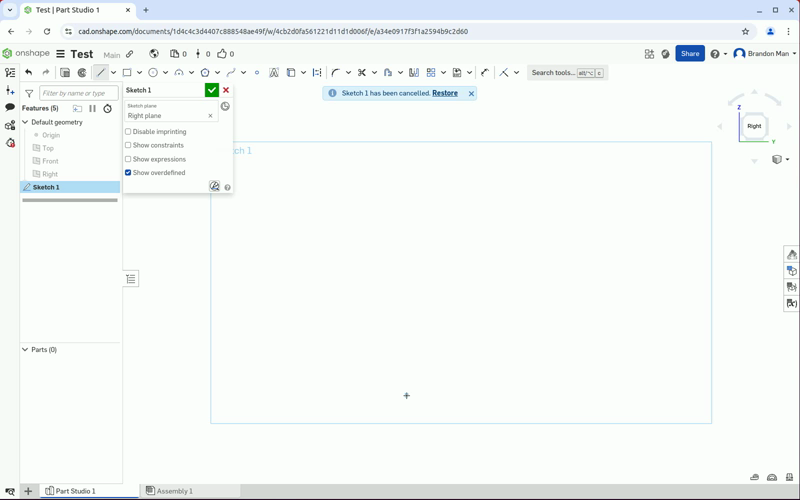
key_down(shift)
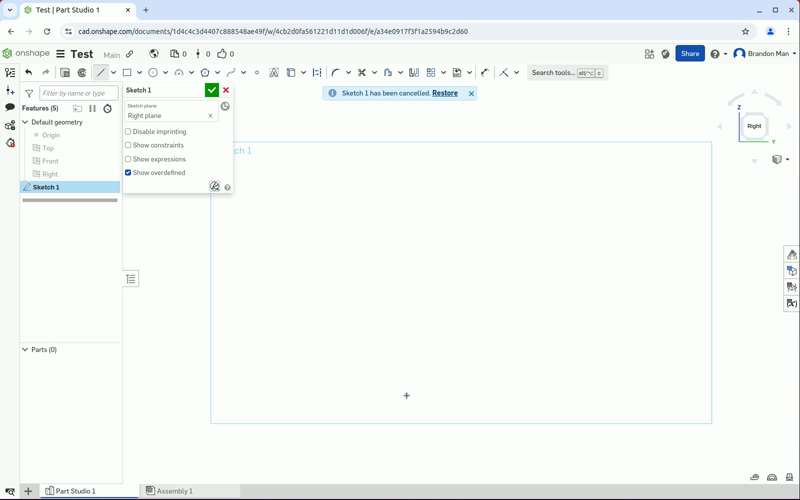
mouse_move(513, 395)
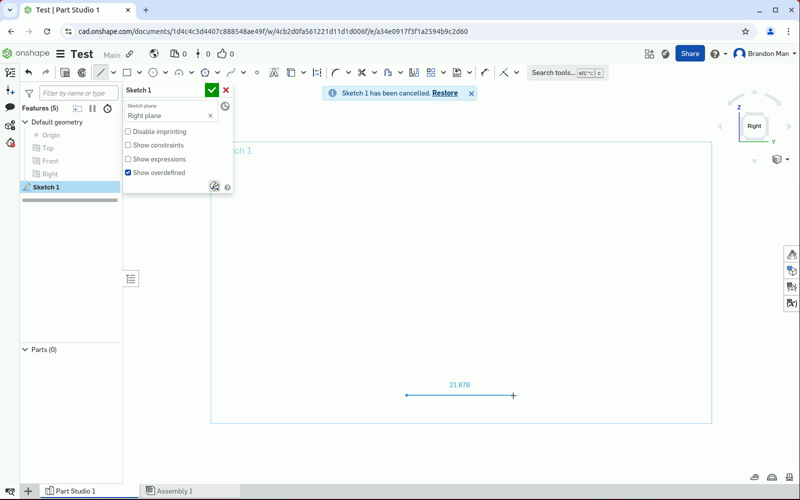
click(513, 395)
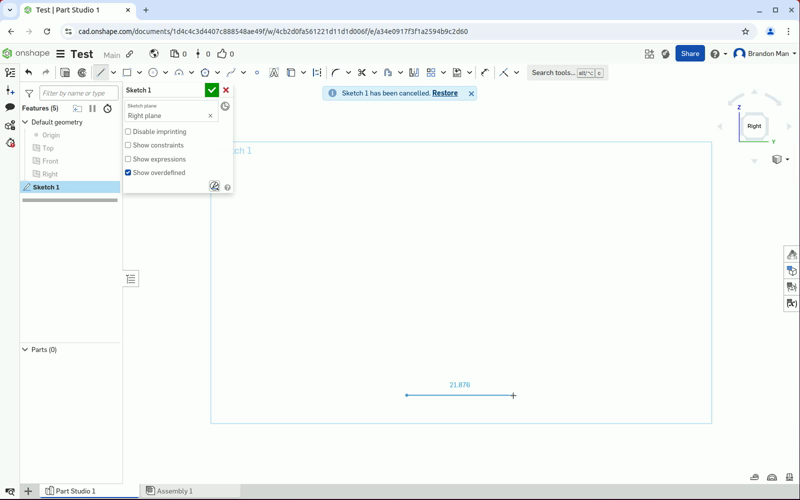
key_up(shift)
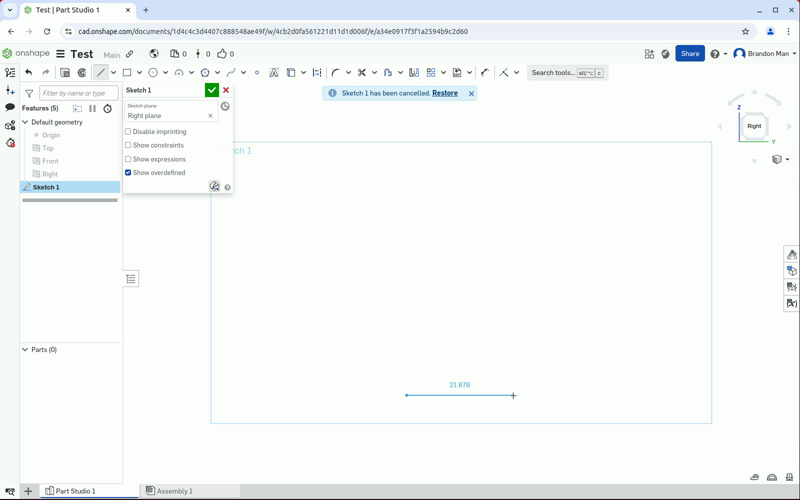
key_down(shift)
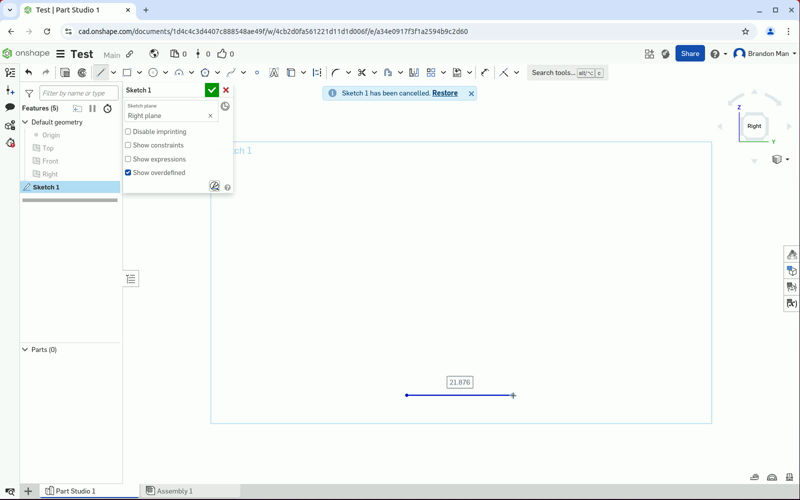
mouse_move(513, 171)
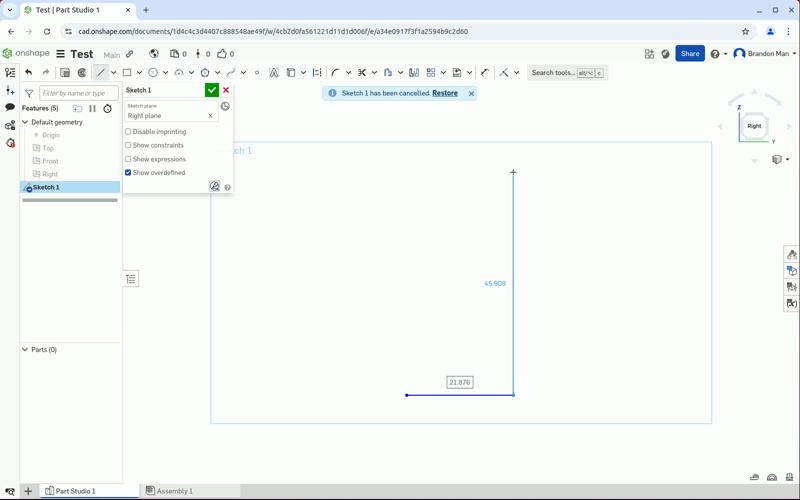
click(513, 171)
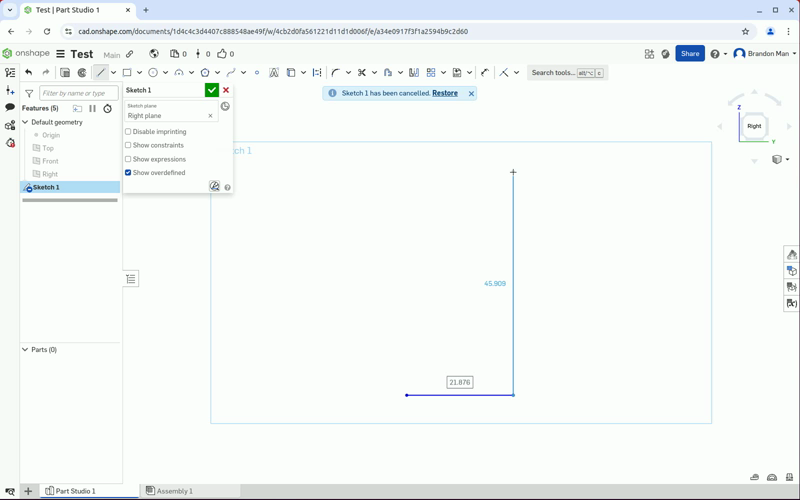
key_up(shift)
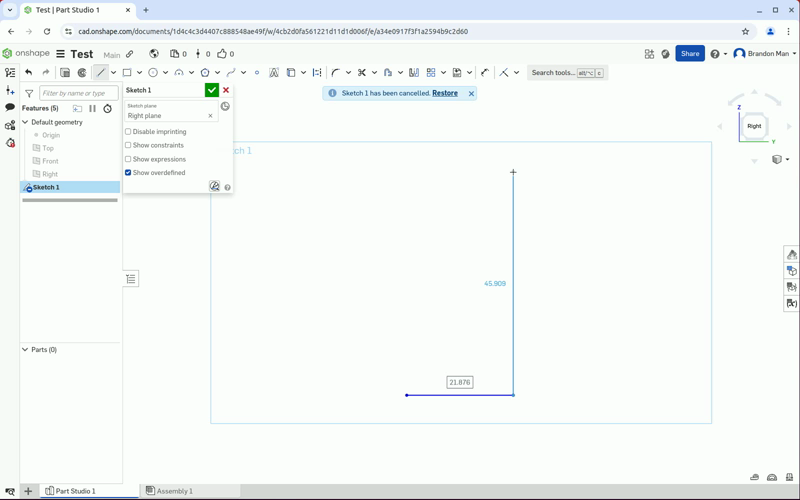
key_down(shift)
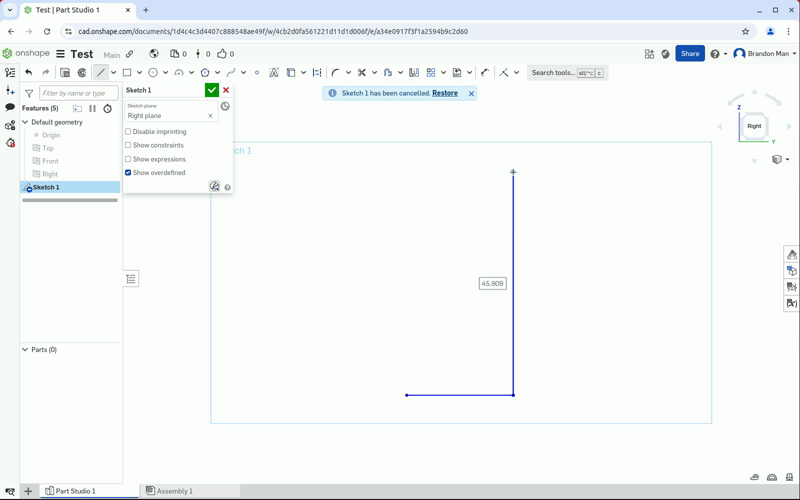
mouse_move(407, 171)
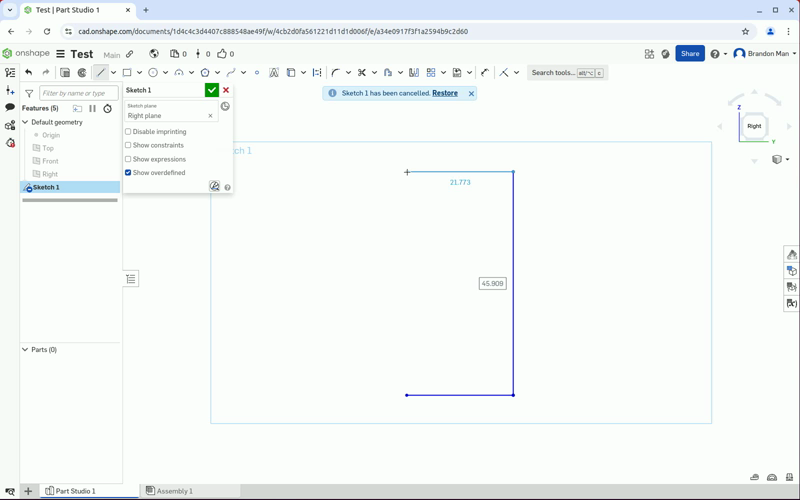
click(407, 171)
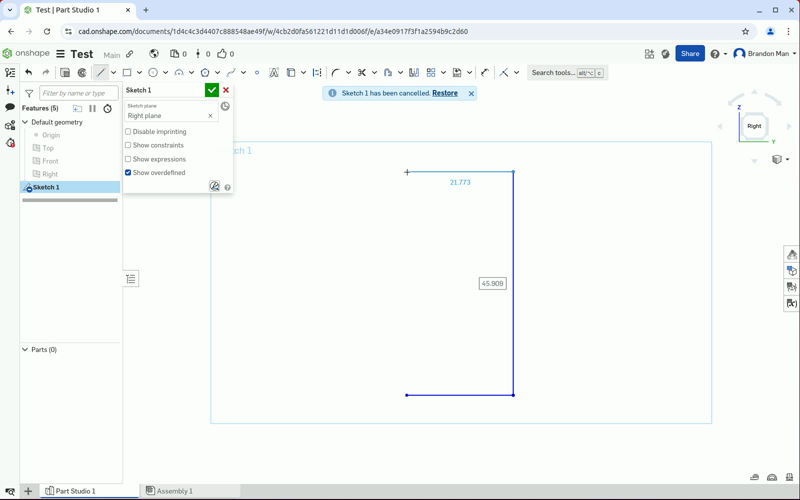
key_up(shift)
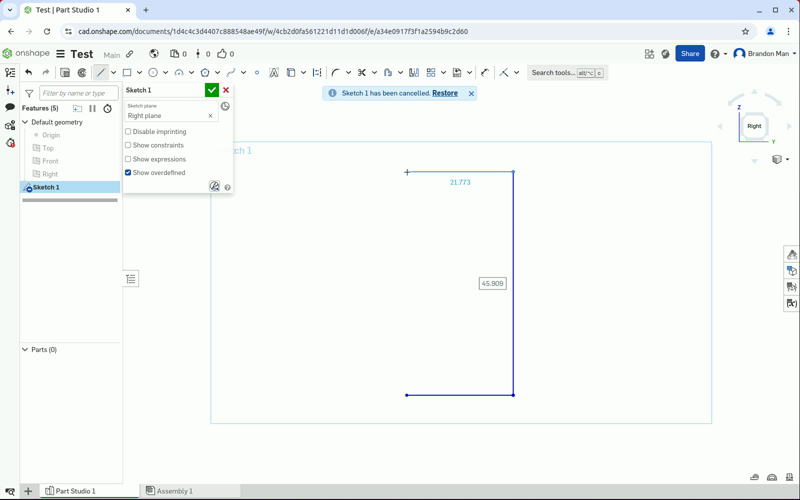
key_down(shift)
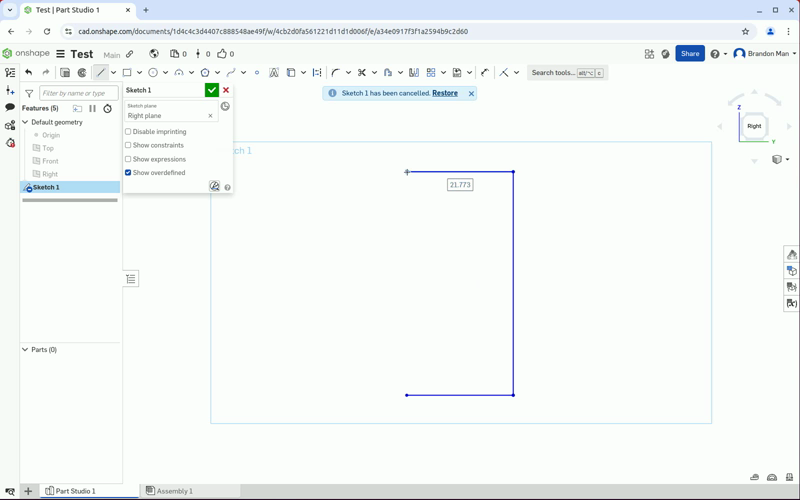
mouse_move(406, 395)
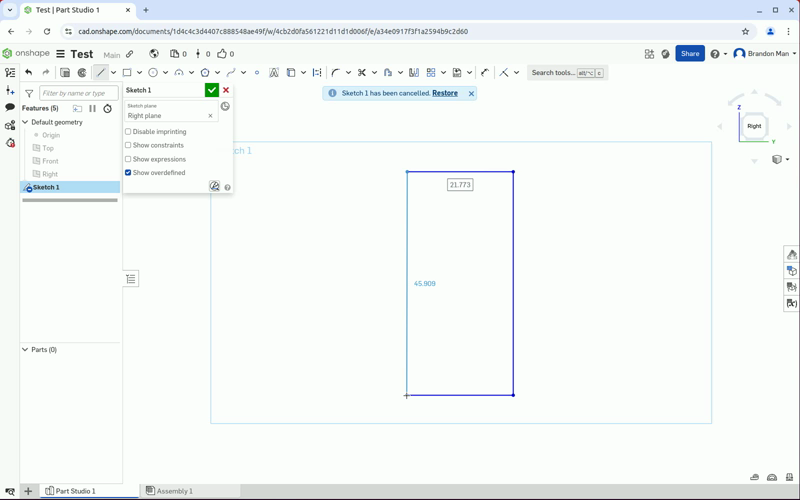
key_up(shift)
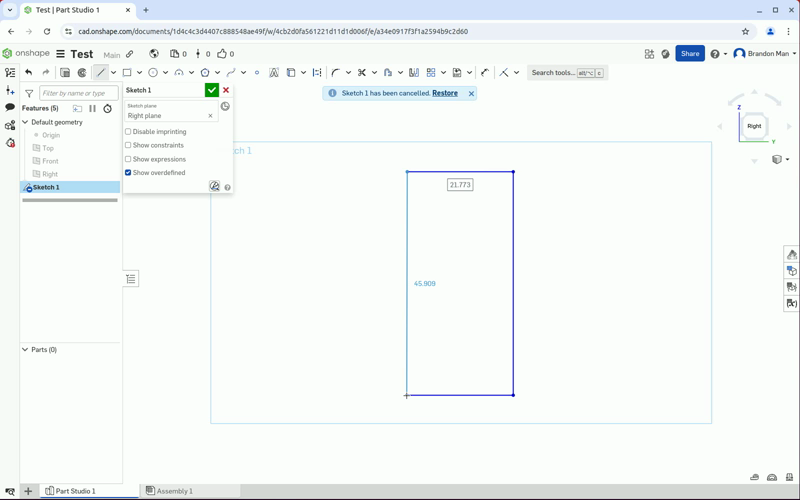
click(406, 395)
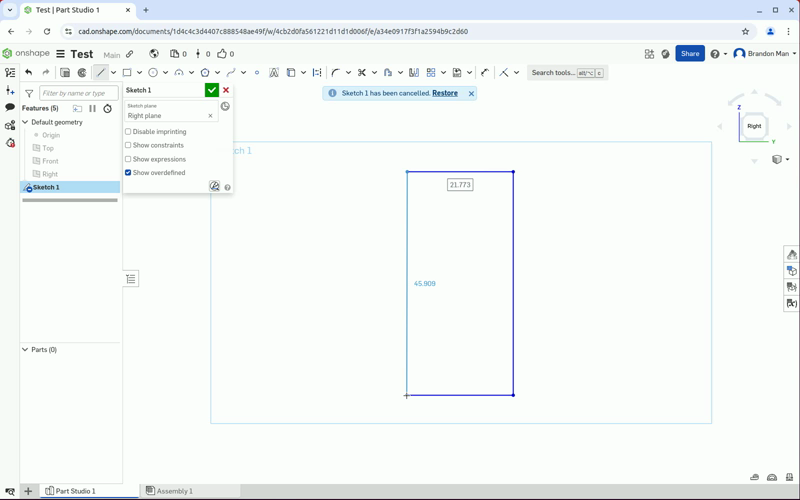
key(esc)
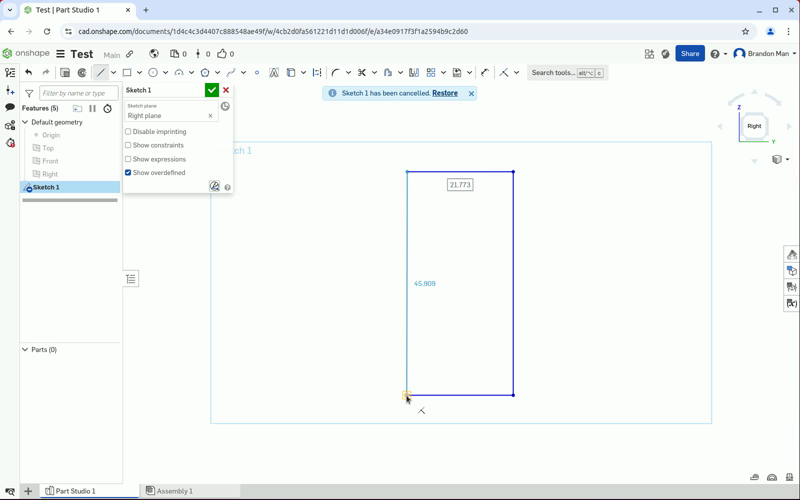
mouse_move(445, 359)
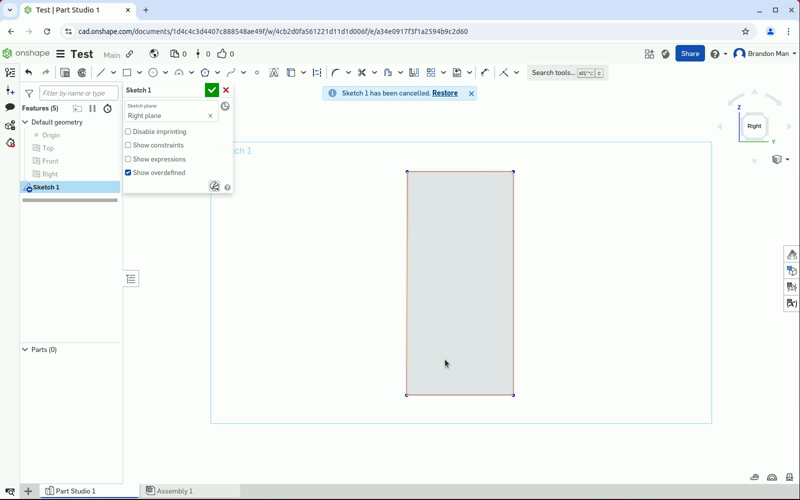
click(445, 359)
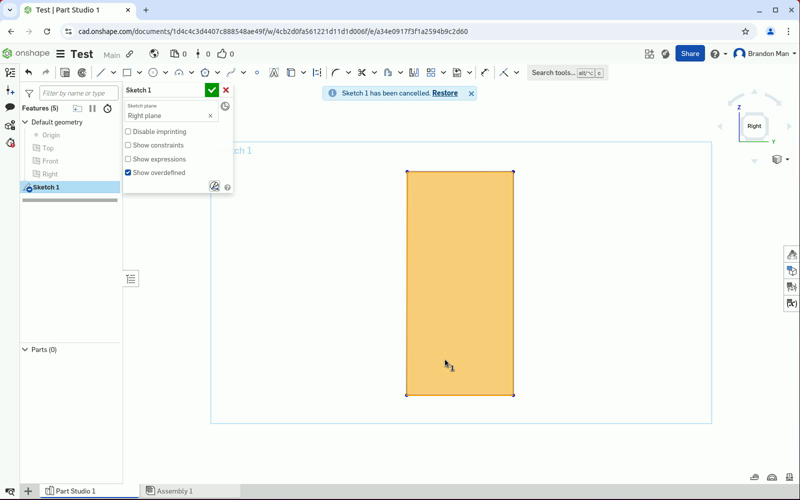
mouse_move(73, 352)
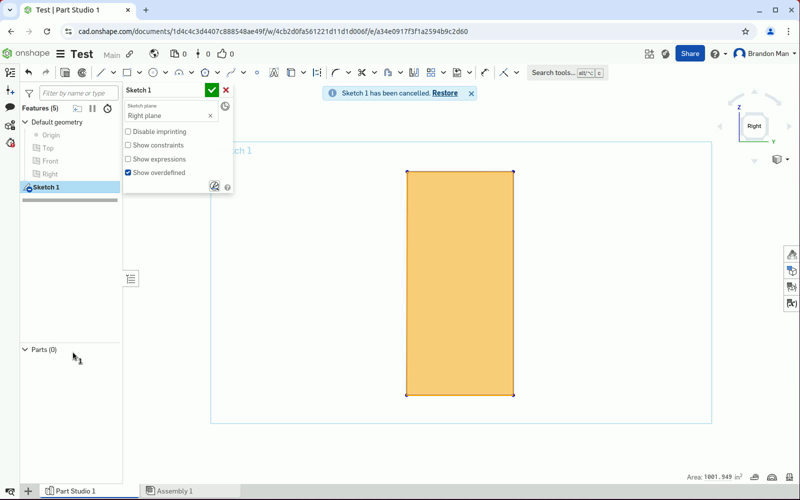
key(shift+y)
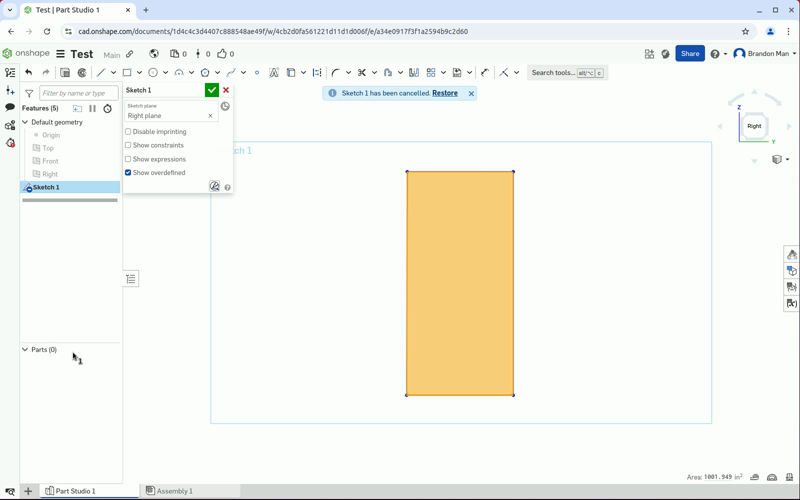
key(shift+e)
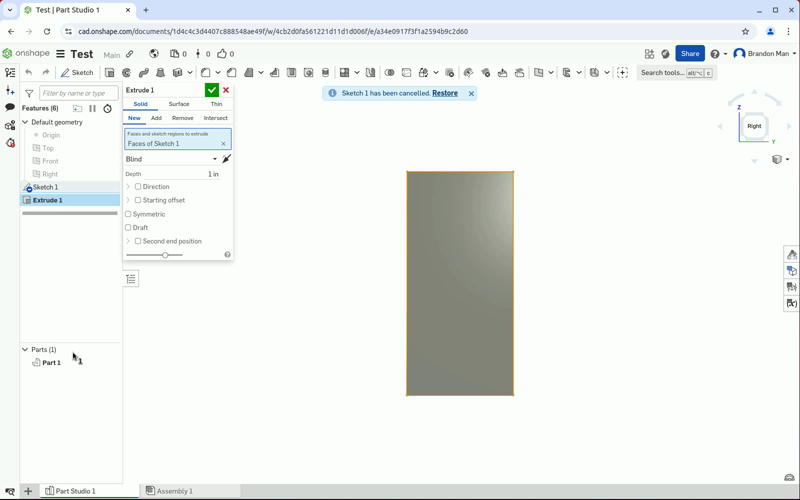
mouse_move(143, 106)
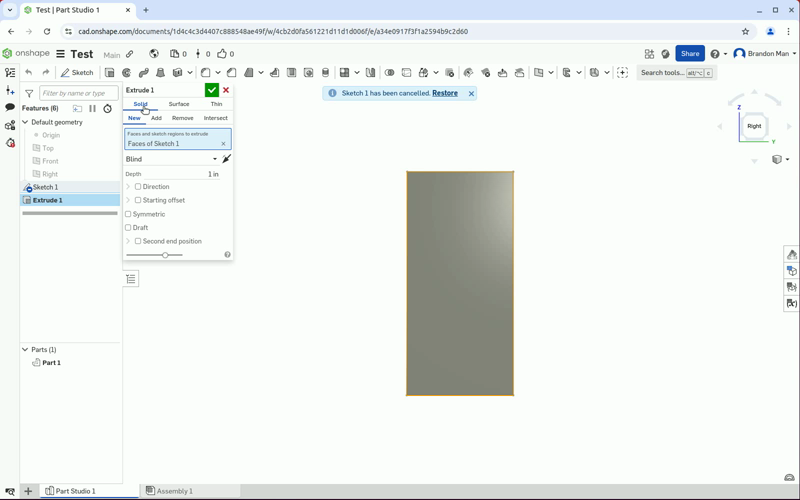
click(143, 106)
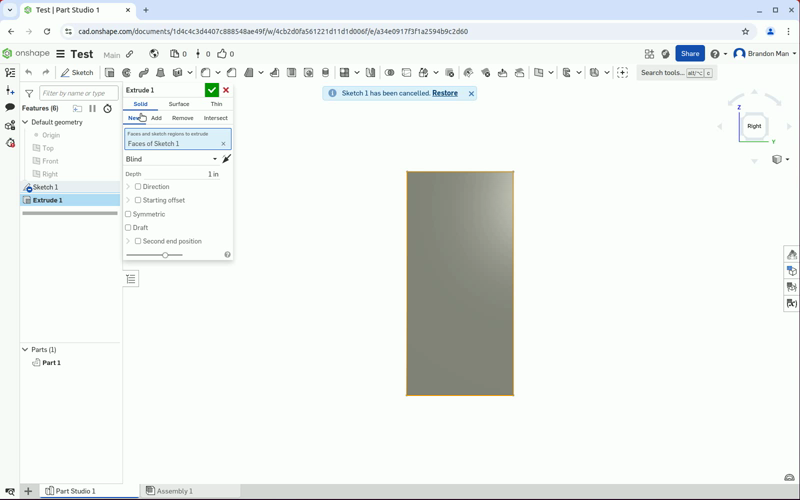
mouse_move(137, 120)
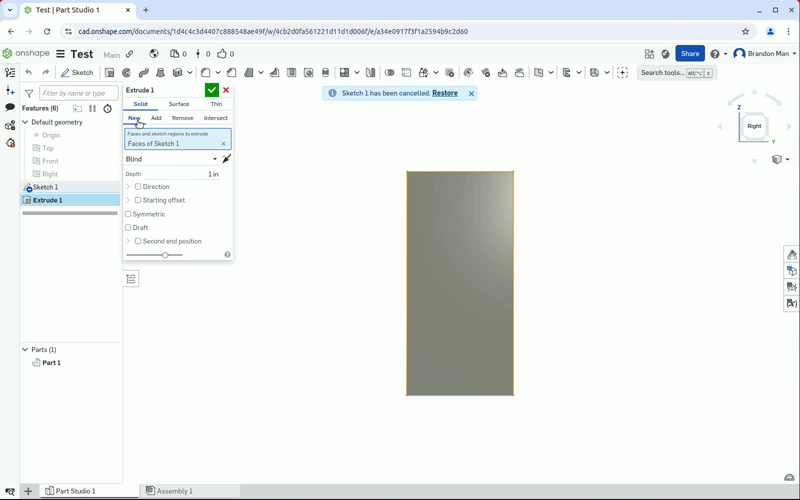
click(137, 120)
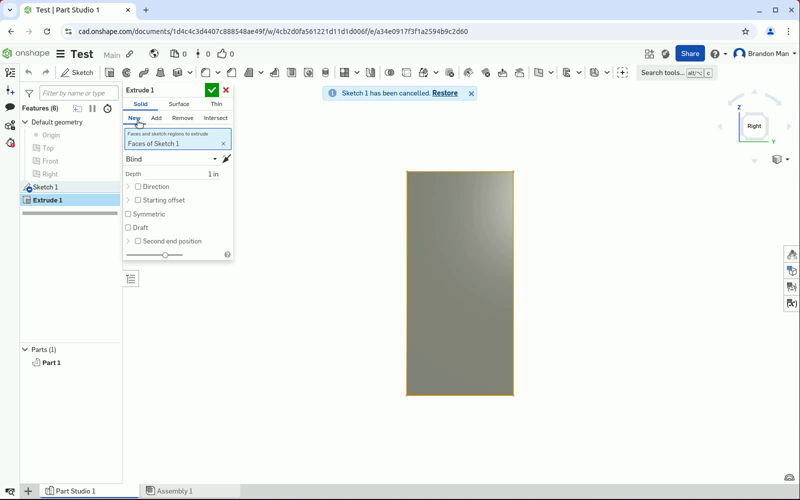
key(tab, 4)
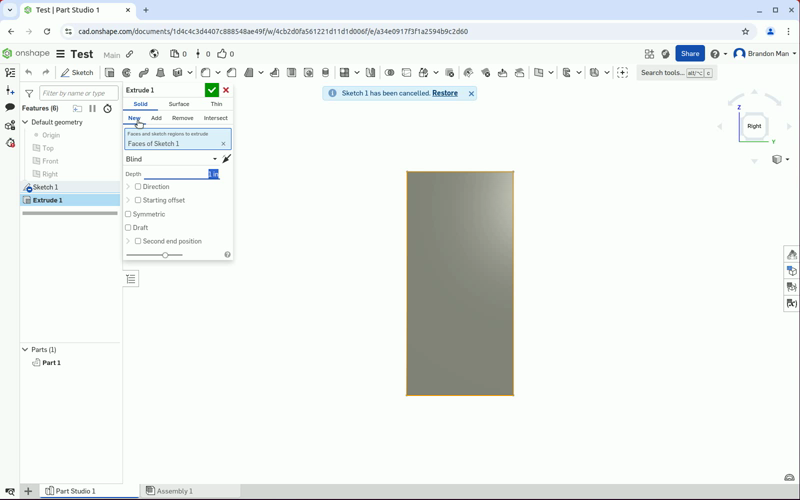
text(1.444)
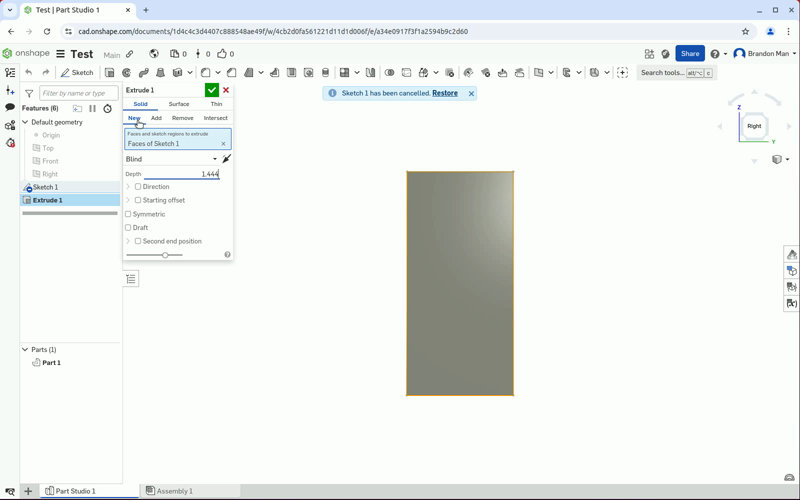
key(enter)
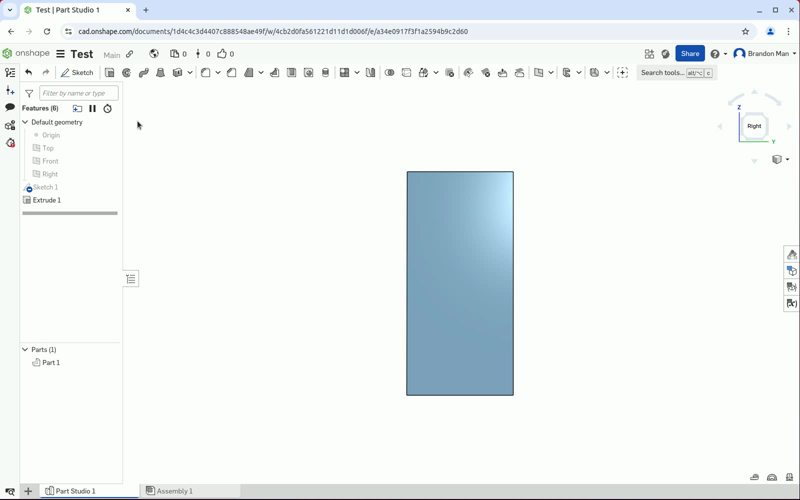
key(shift+h)
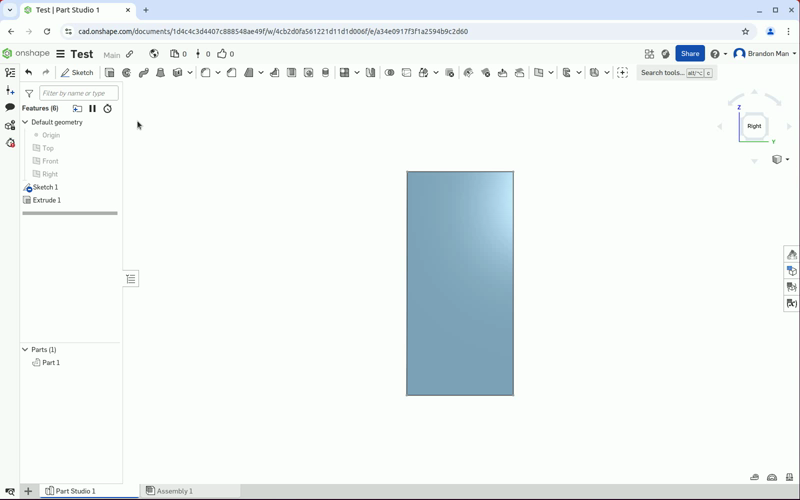
key(shift+h)
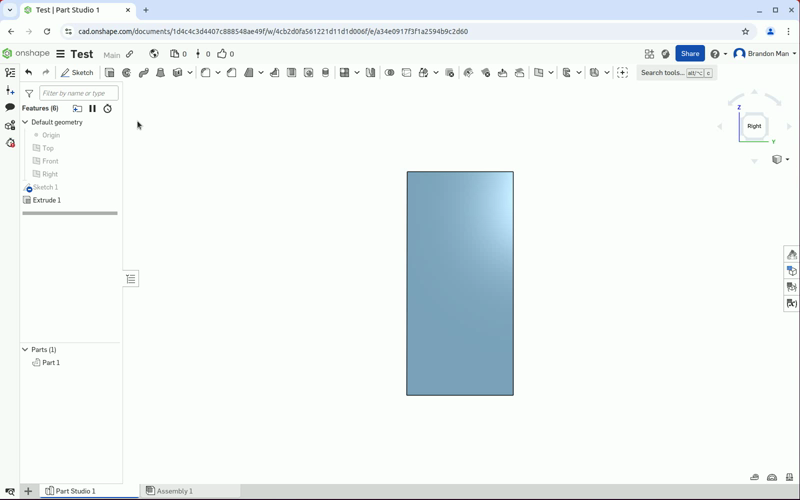
mouse_move(73, 189)
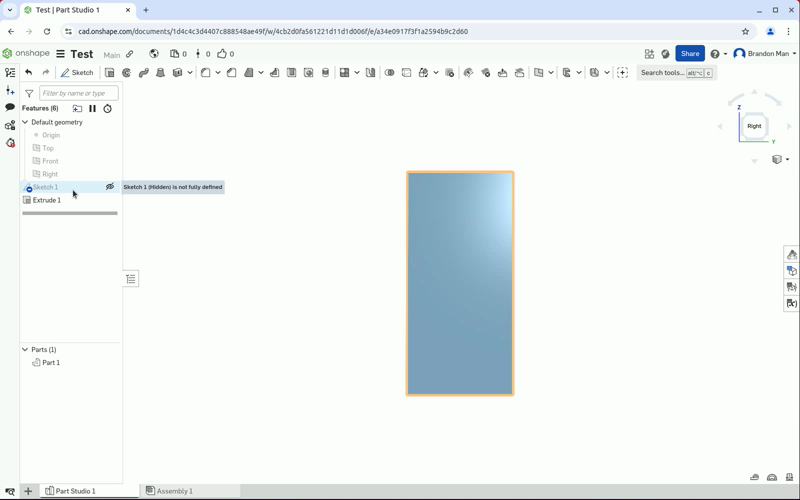
click(73, 189)
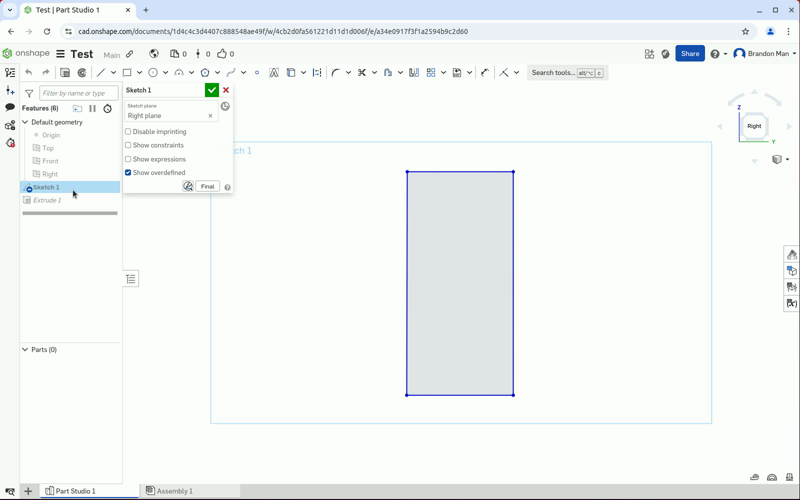
mouse_move(229, 92)
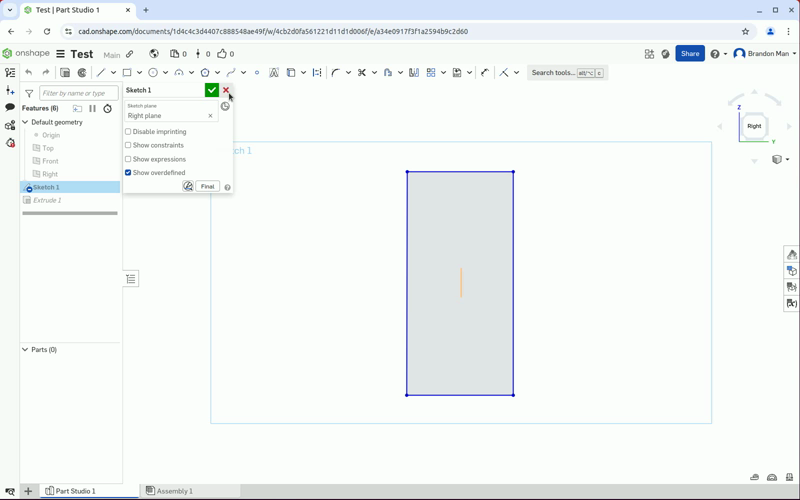
click(229, 92)
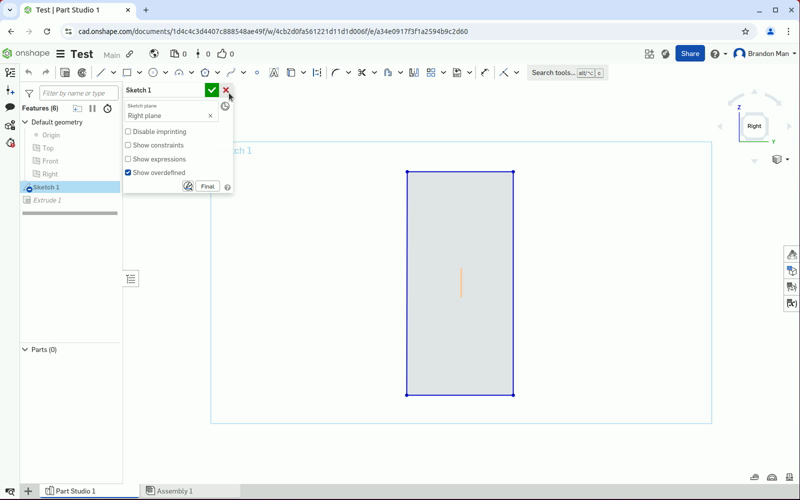
key(shift+s)
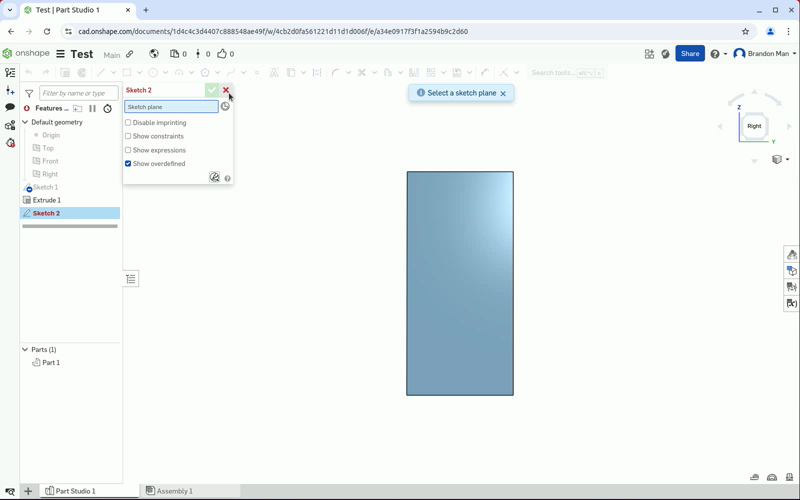
mouse_move(73, 176)
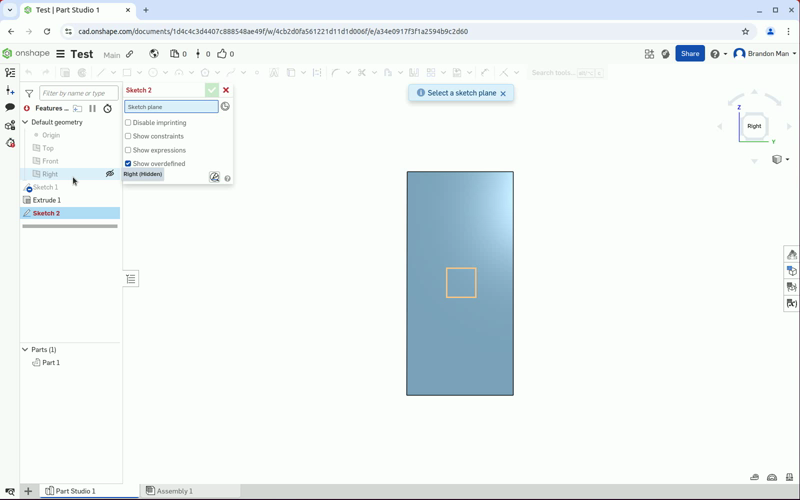
click(73, 176)
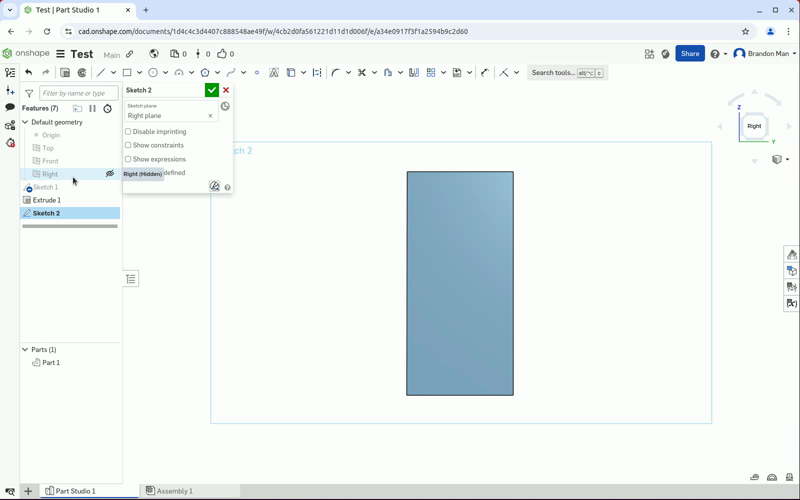
mouse_move(73, 352)
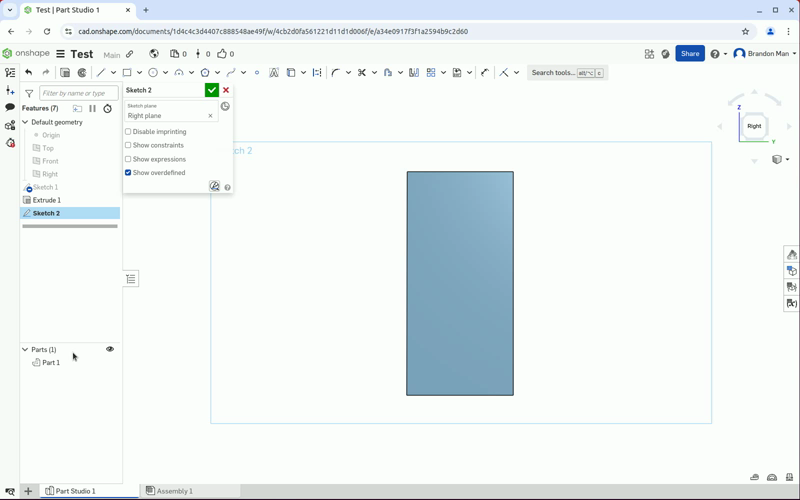
key(y)
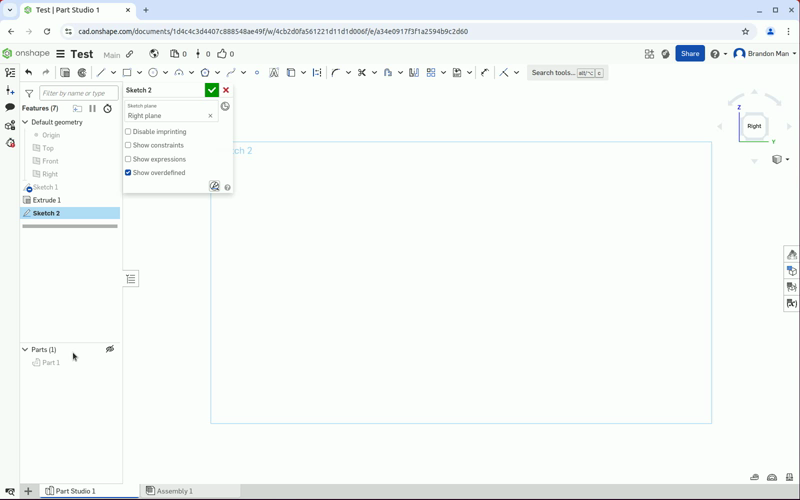
key(l)
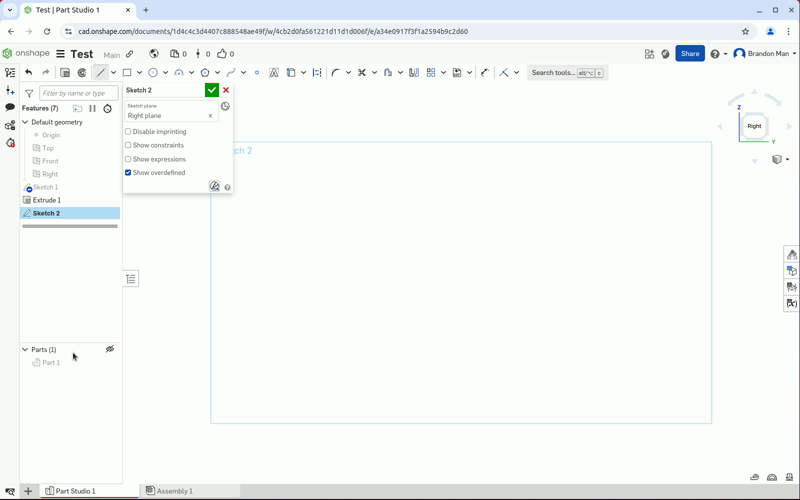
key_down(shift)
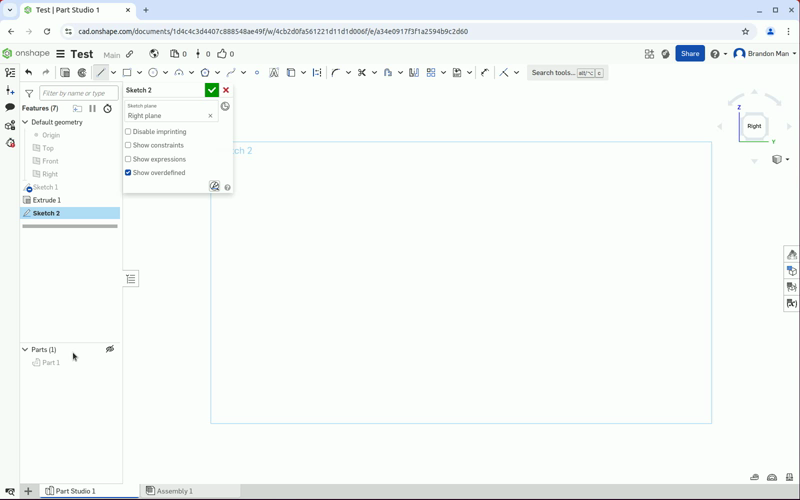
mouse_move(406, 395)
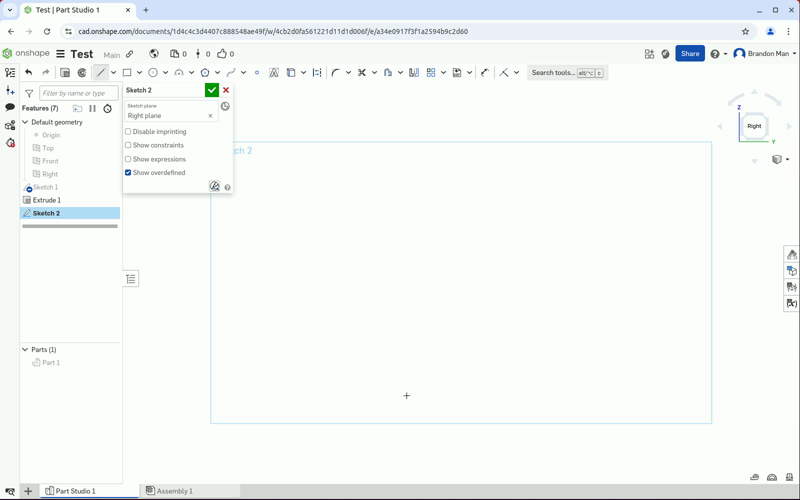
click(406, 395)
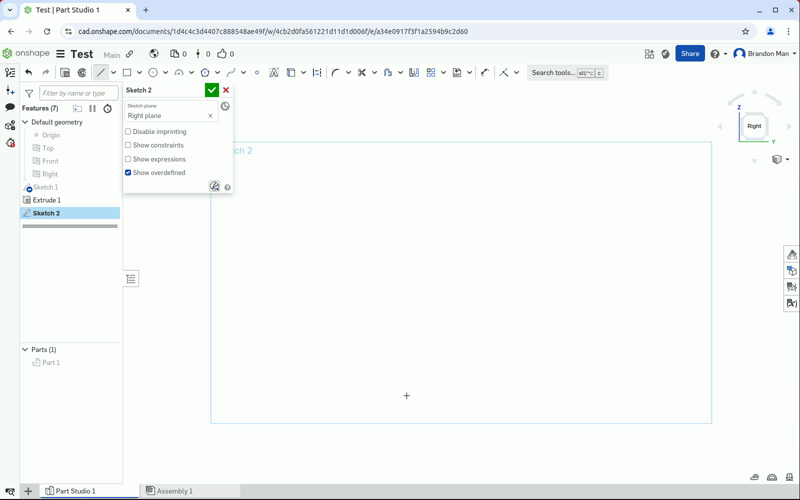
key_up(shift)
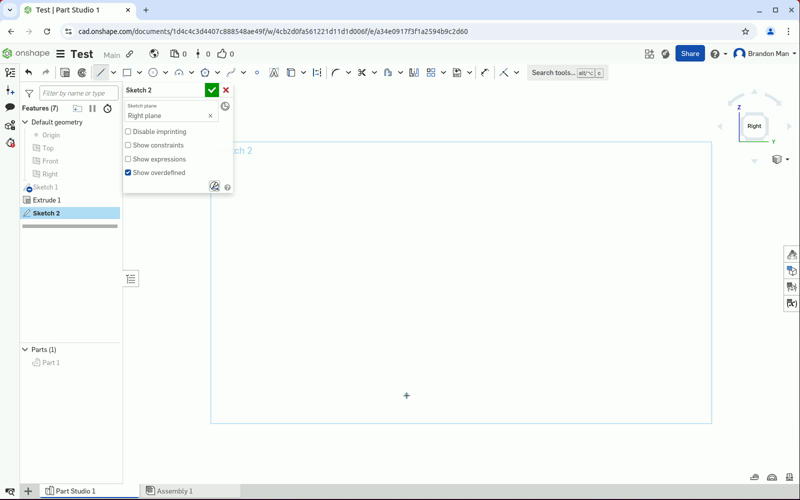
key_down(shift)
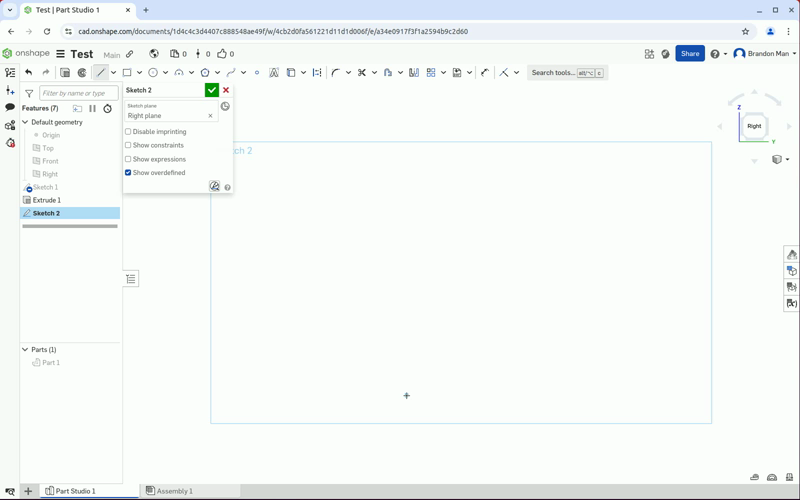
mouse_move(513, 395)
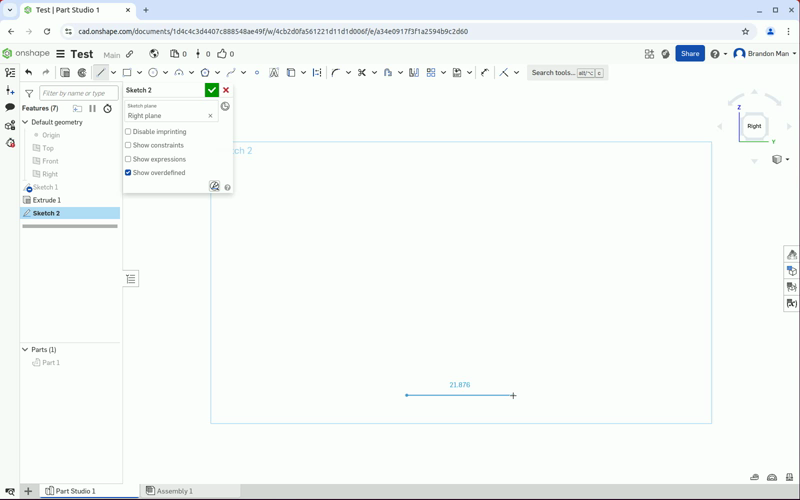
click(513, 395)
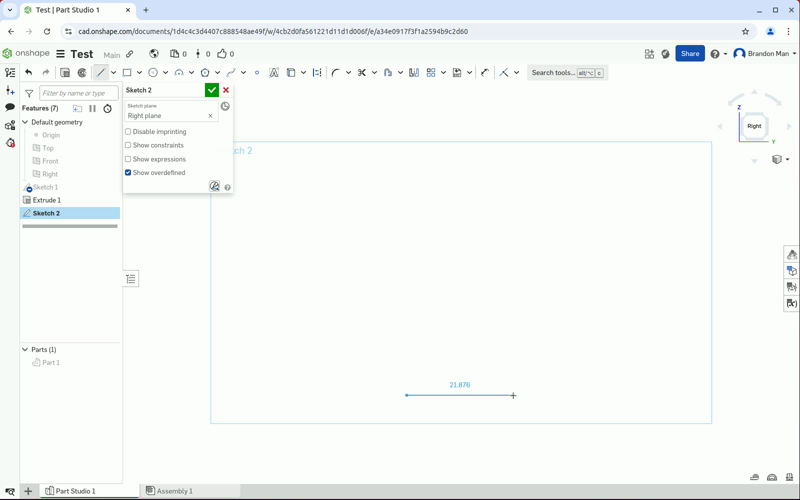
key_up(shift)
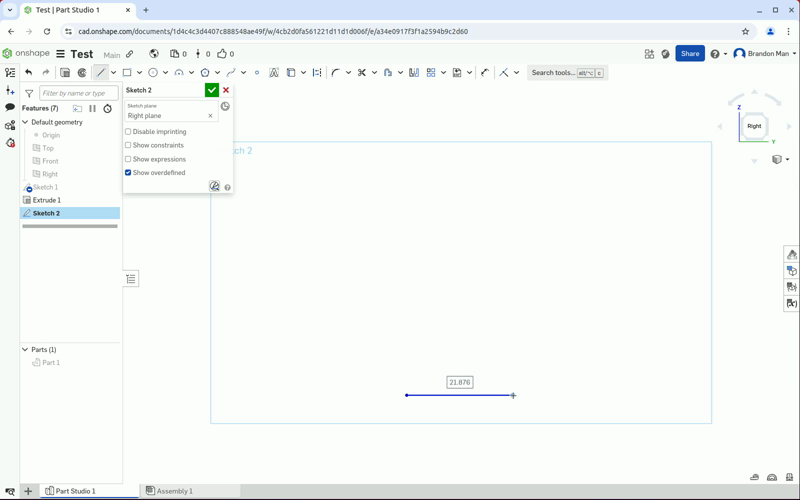
key_down(shift)
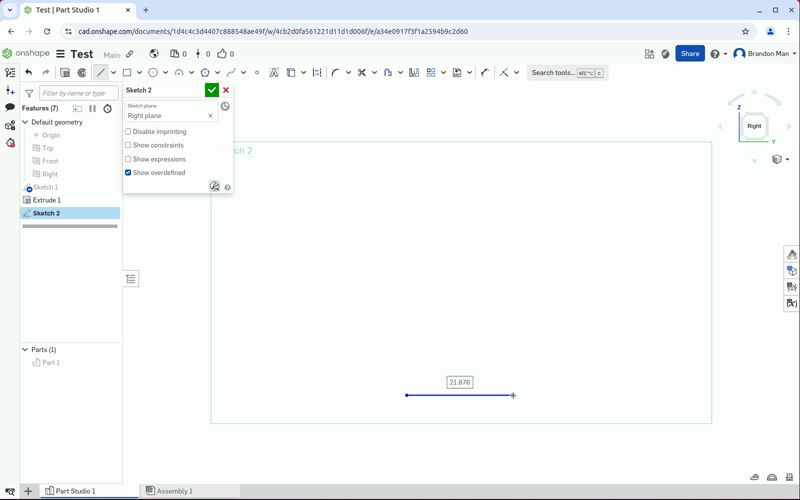
mouse_move(513, 171)
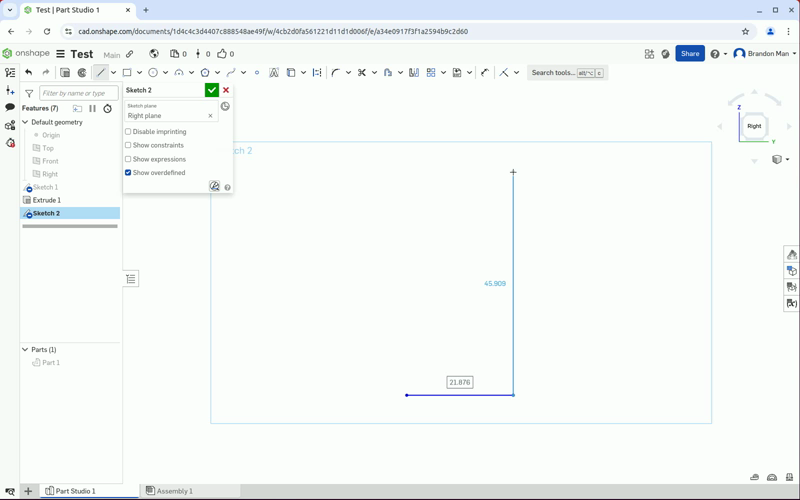
click(513, 171)
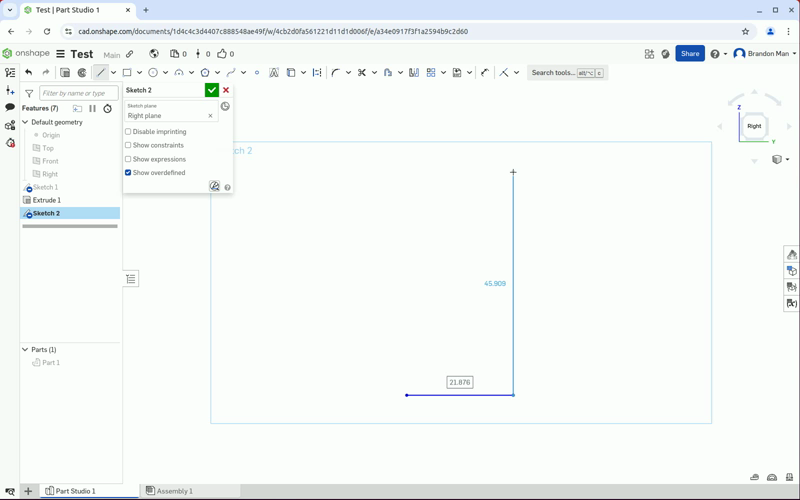
key_up(shift)
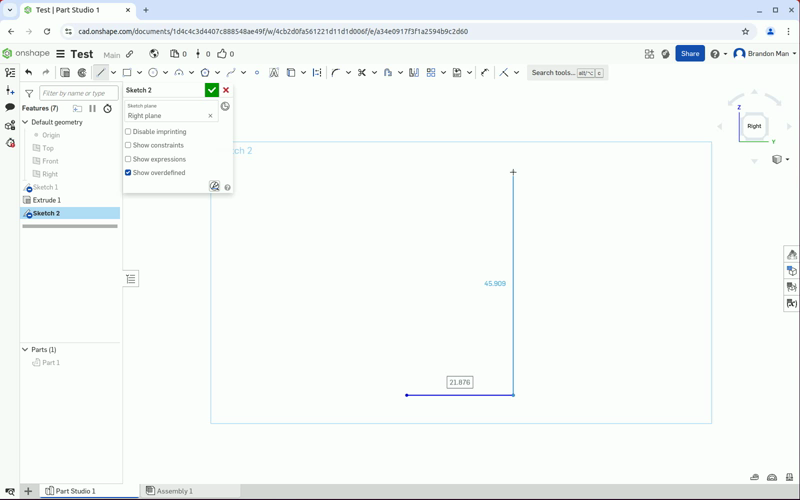
key_down(shift)
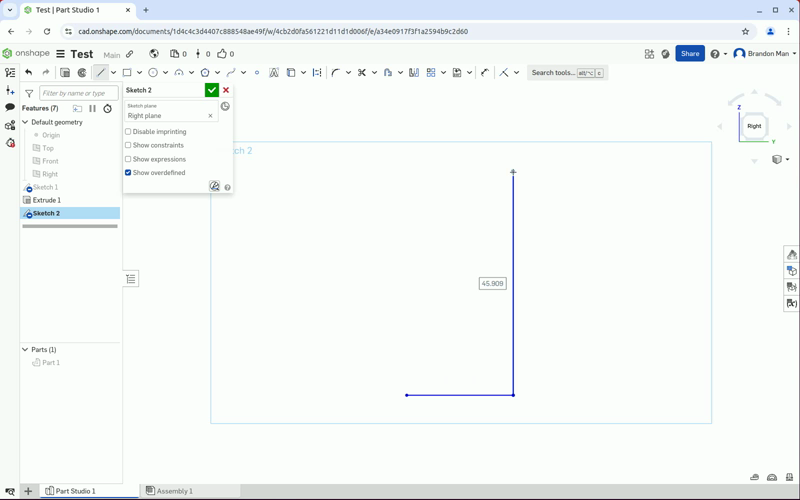
mouse_move(407, 171)
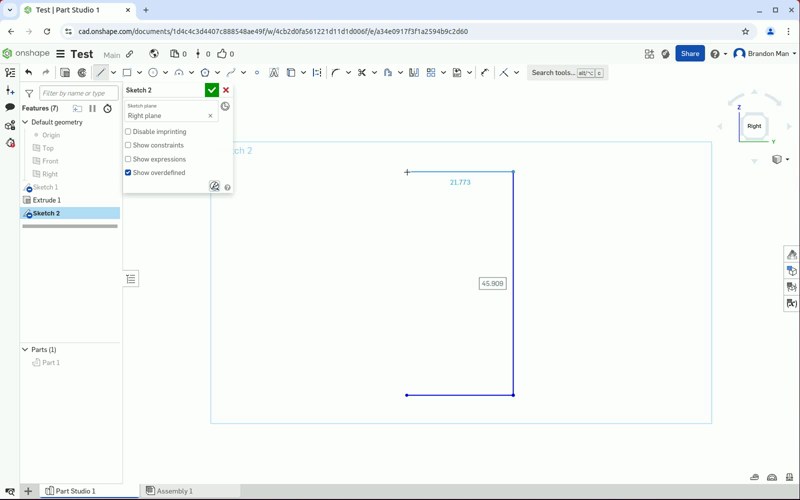
click(407, 171)
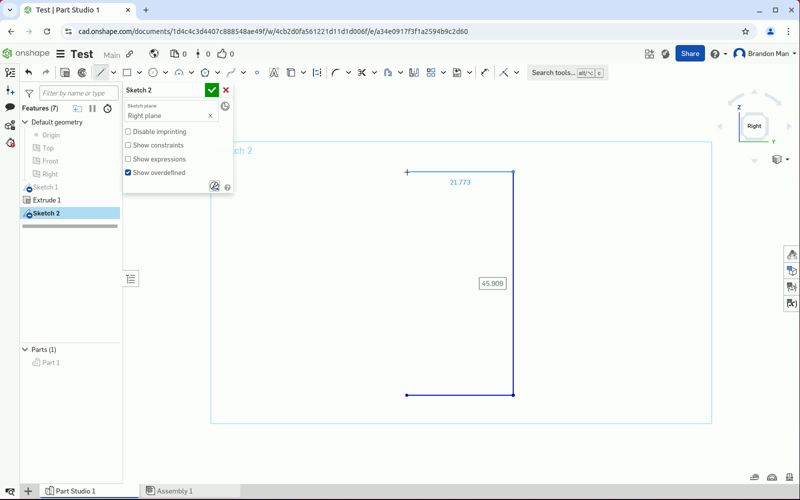
key_up(shift)
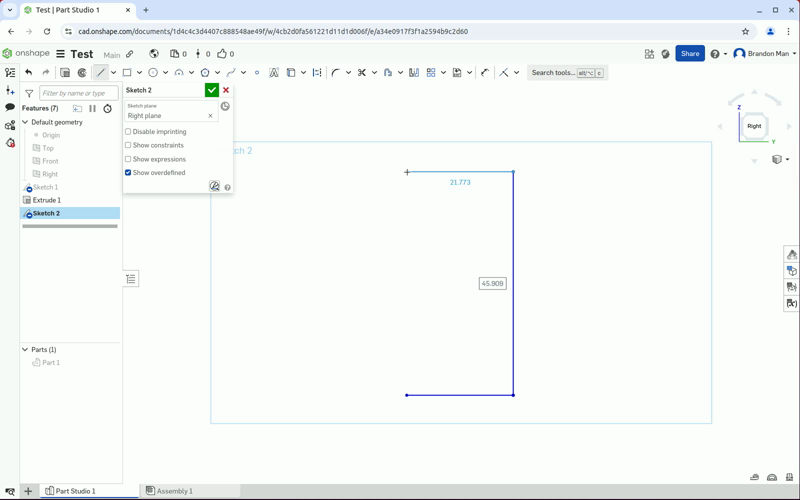
key_down(shift)
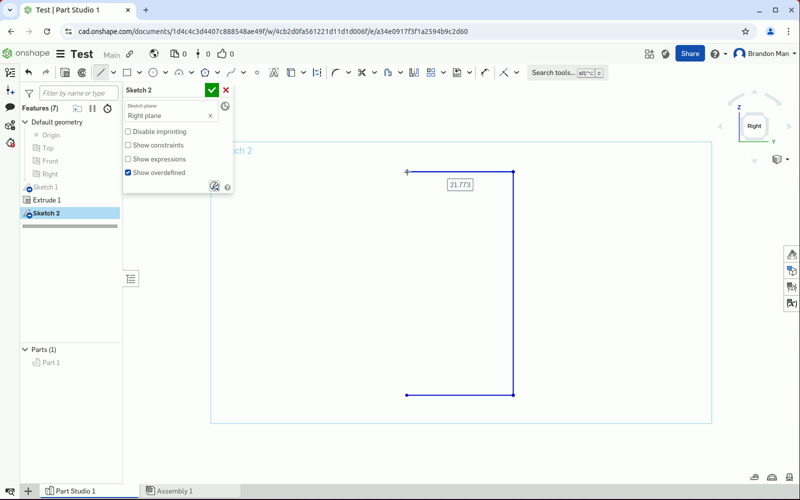
mouse_move(406, 395)
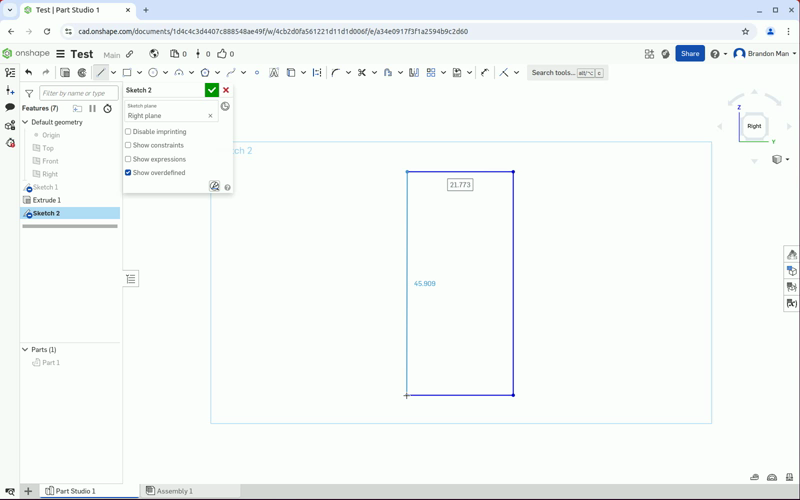
key_up(shift)
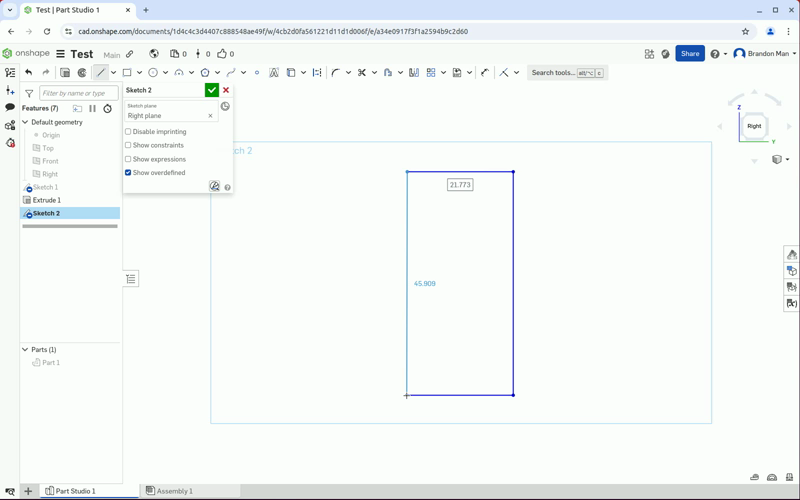
click(406, 395)
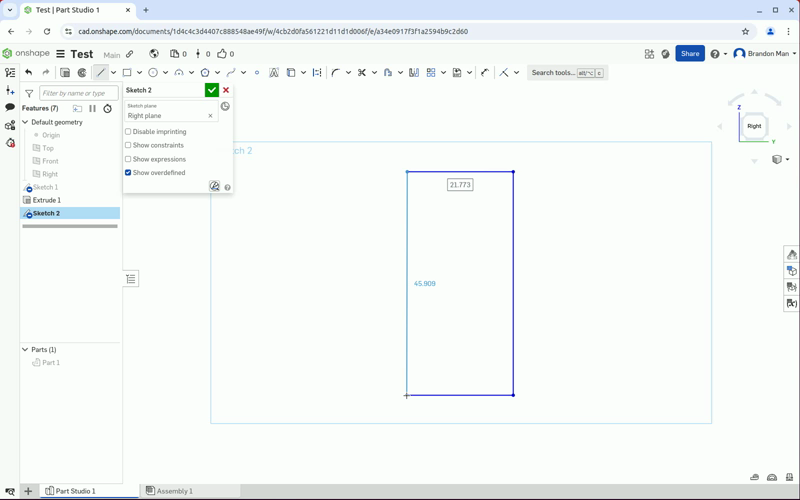
key(esc)
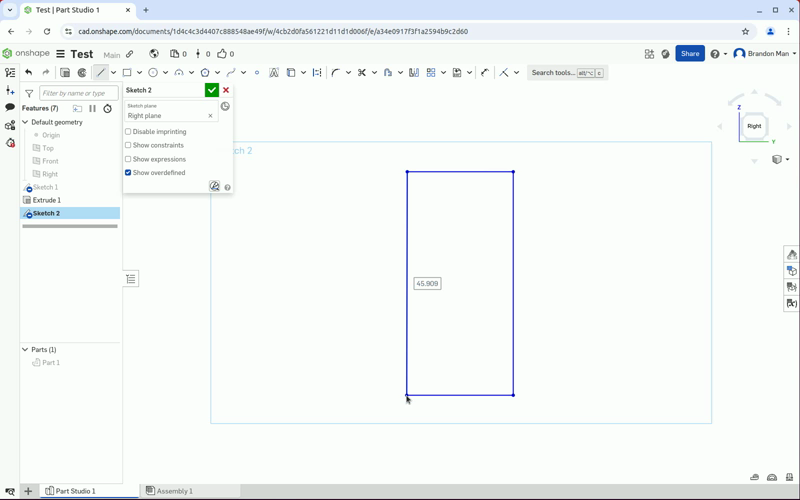
mouse_move(460, 285)
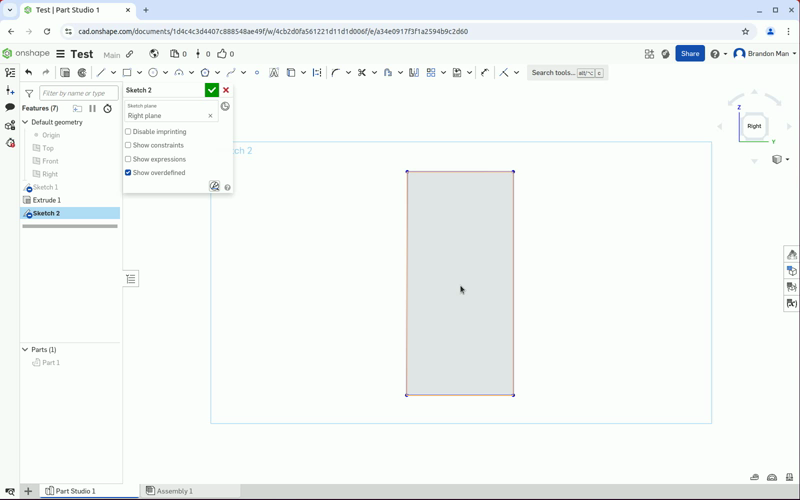
click(460, 285)
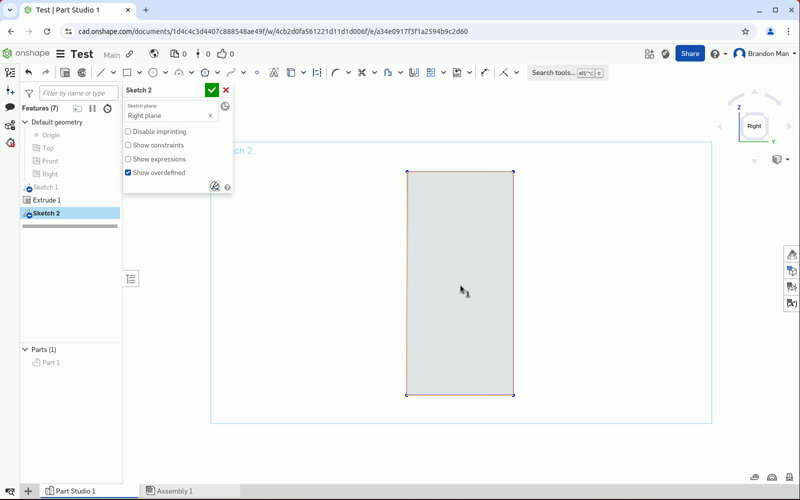
mouse_move(73, 352)
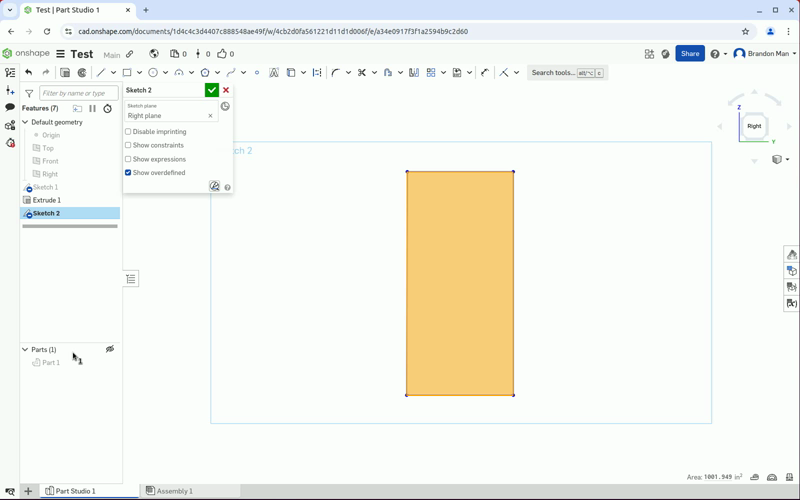
key(shift+y)
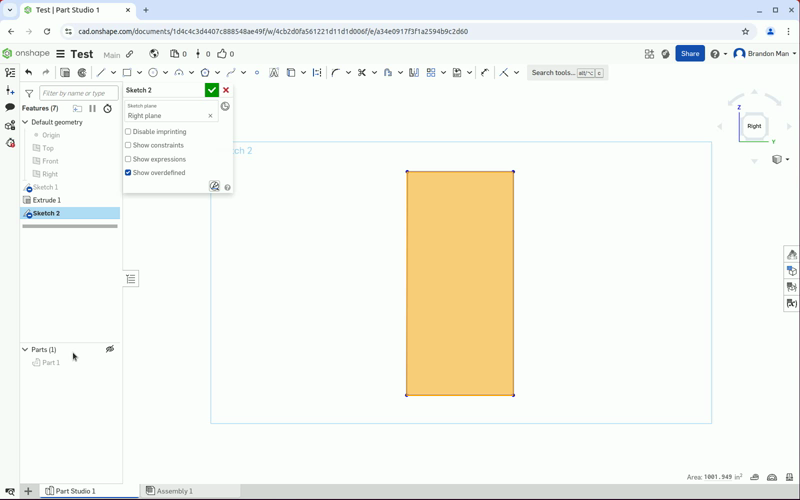
key(shift+e)
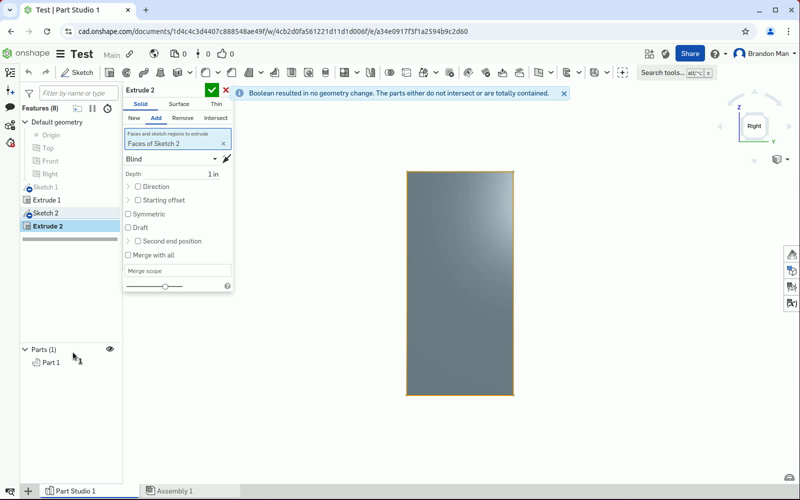
mouse_move(143, 106)
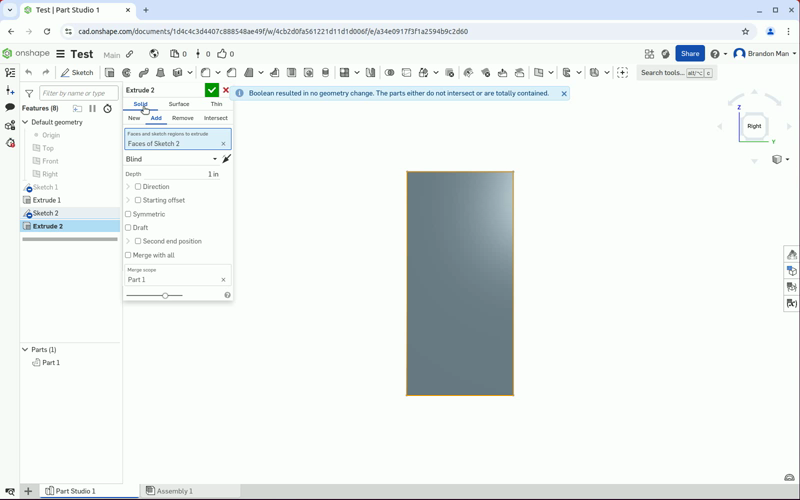
click(143, 106)
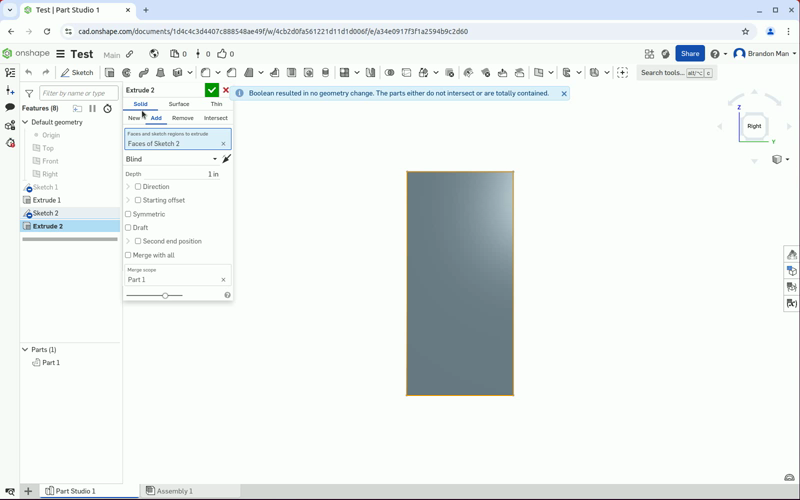
mouse_move(137, 120)
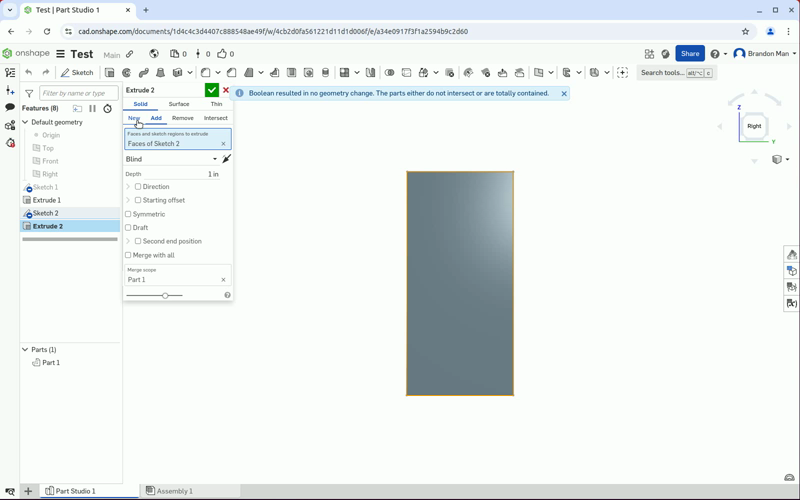
click(137, 120)
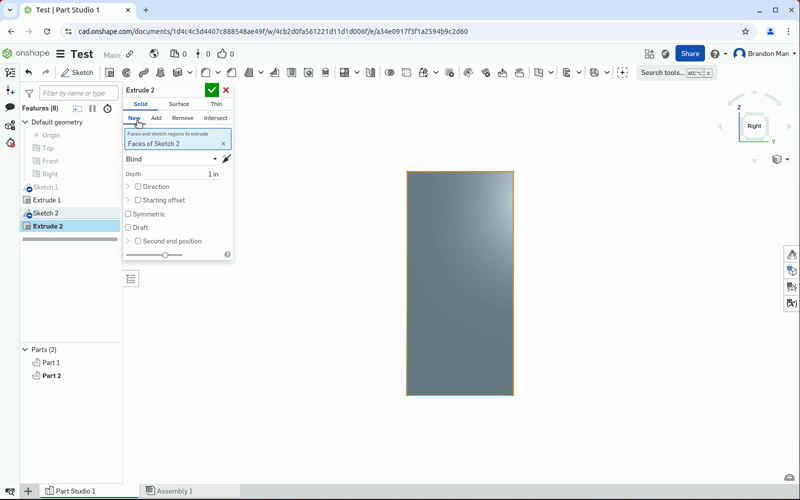
key(tab, 4)
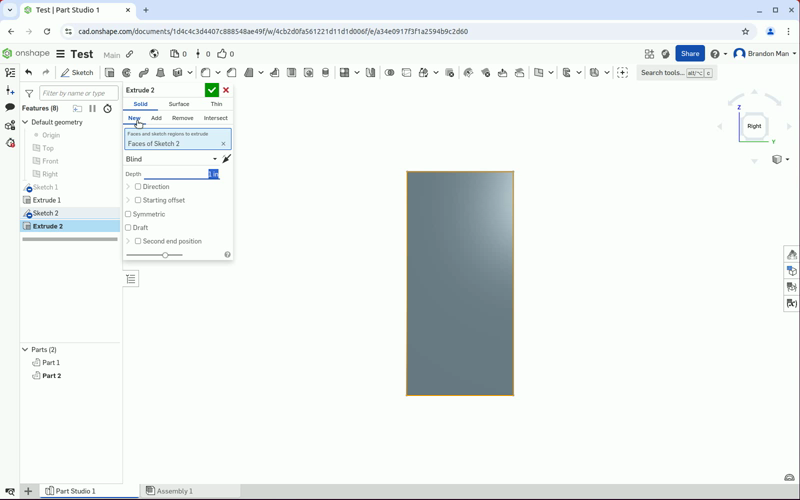
text(1.444)
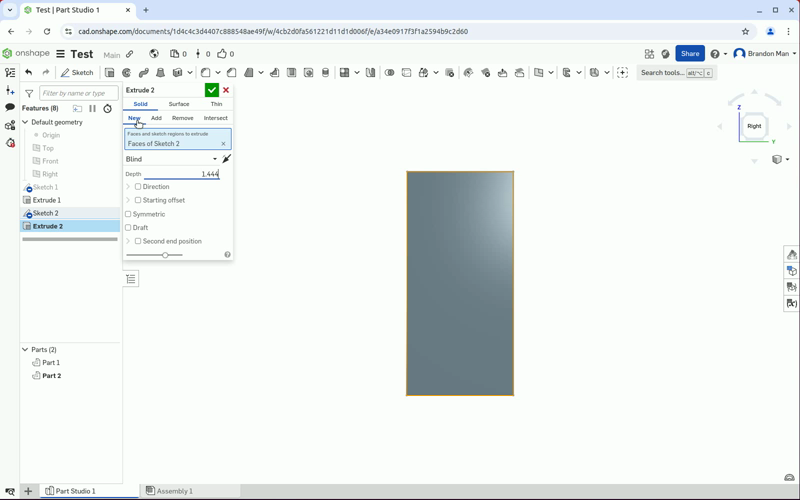
key(enter)
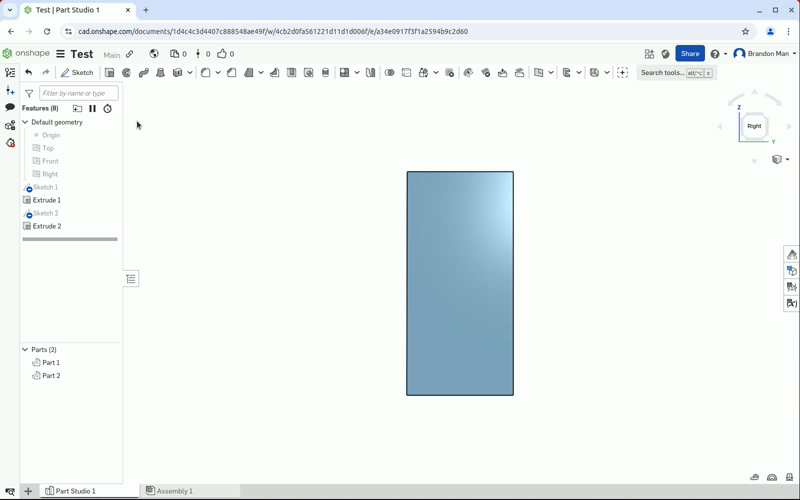
key(shift+h)
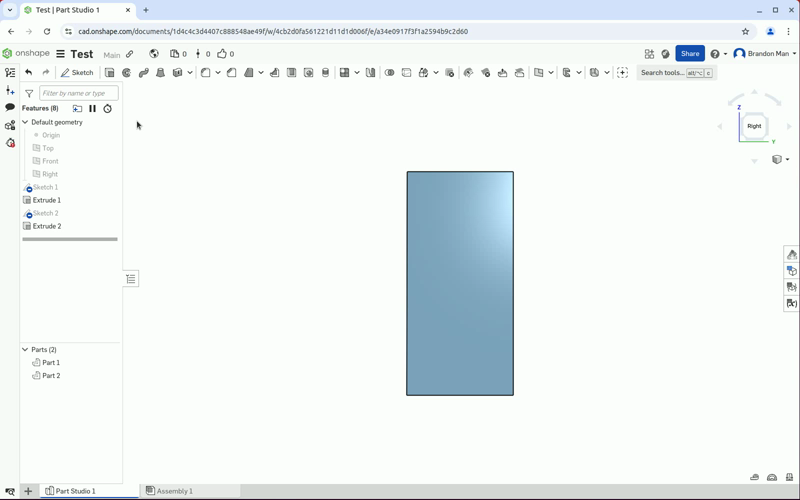
key(shift+h)
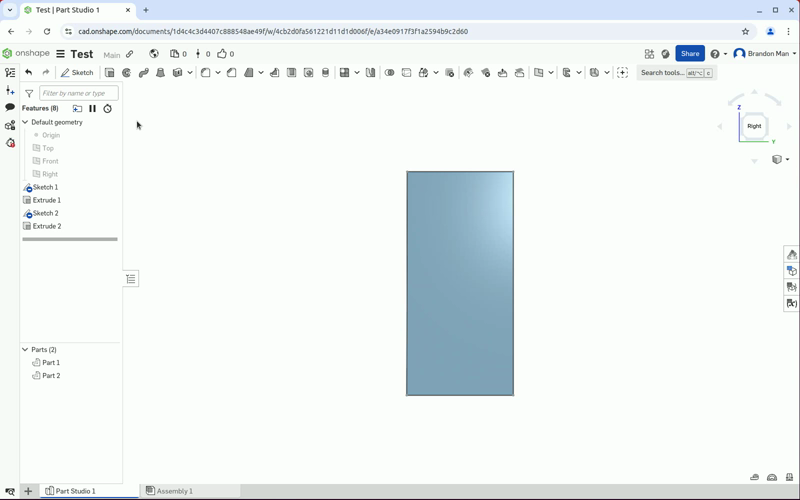
key(shift+7)
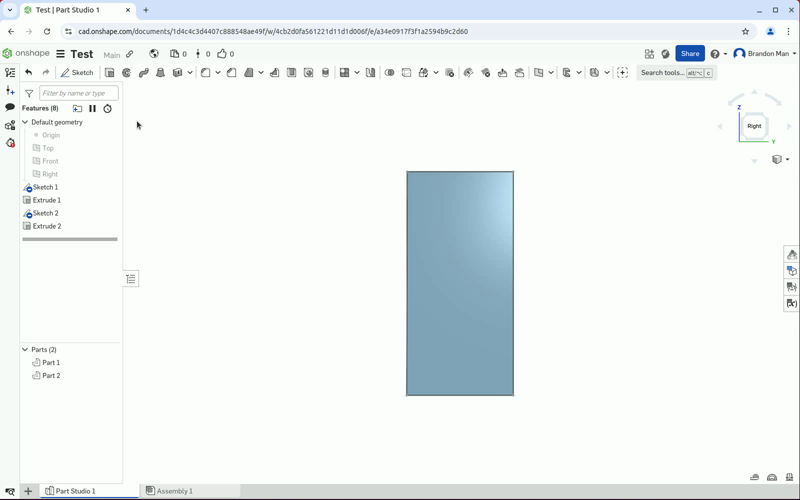
key(right, 2)
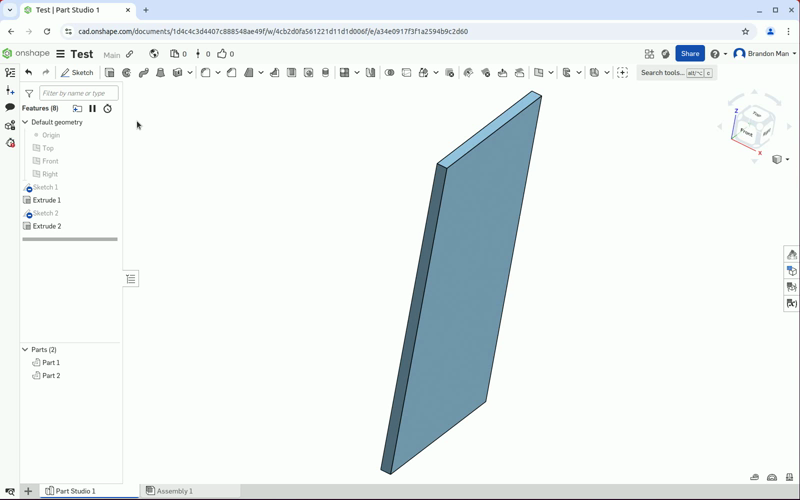
key(down, 2)
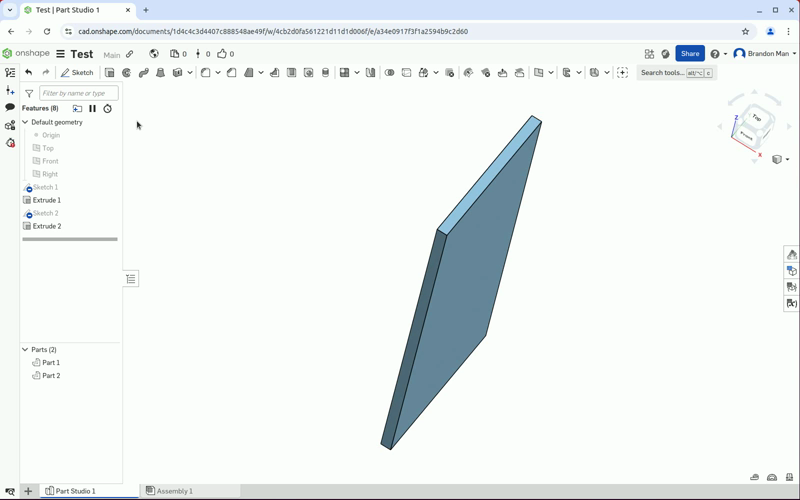
key(up, 2)
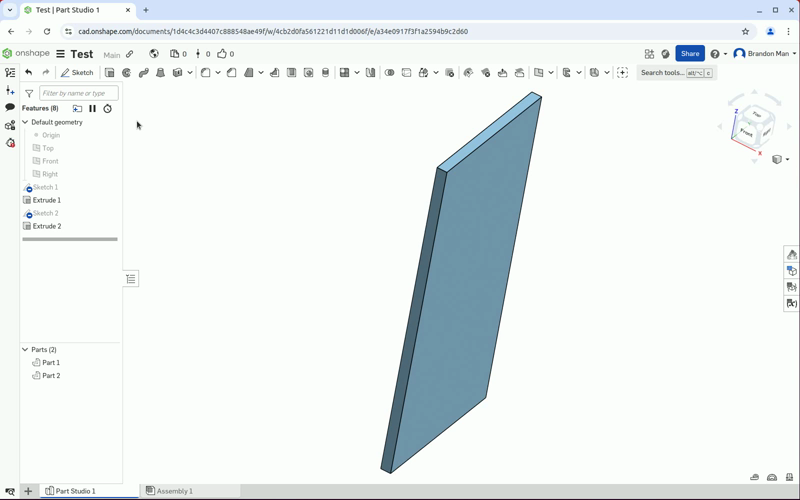
key(left, 2)
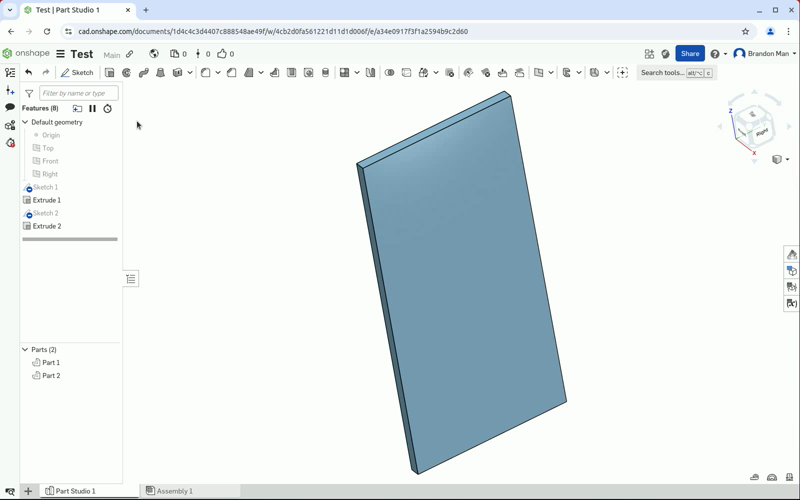
mouse_move(73, 189)
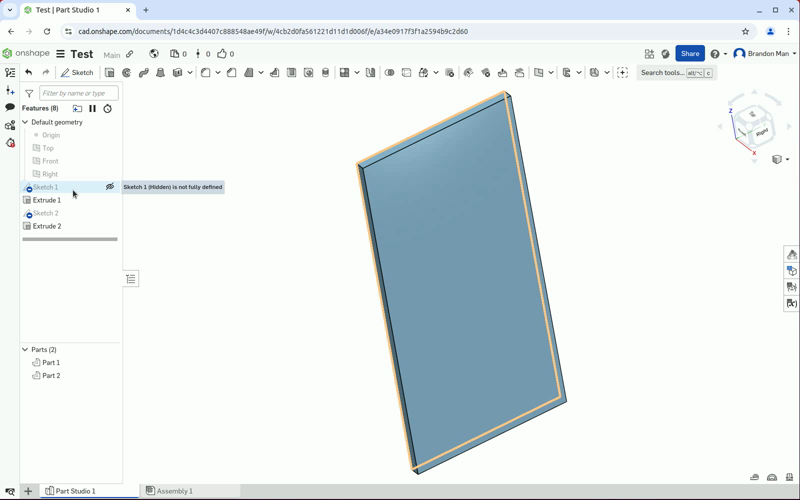
click(73, 189)